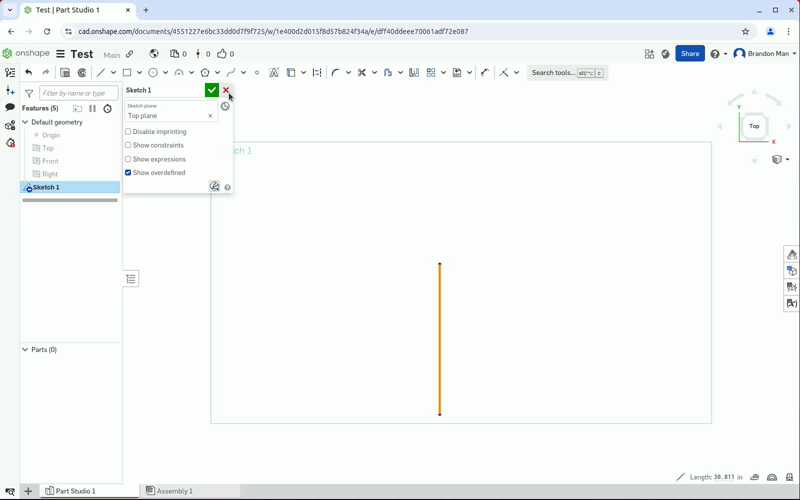
key(shift+h)
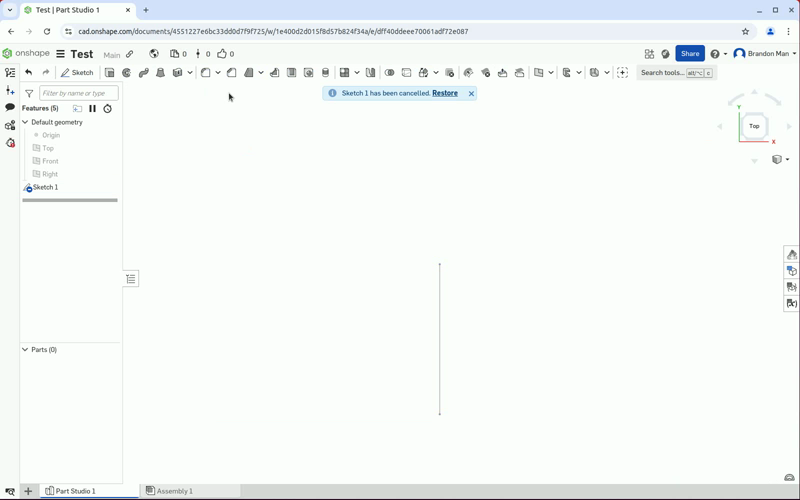
key(shift+s)
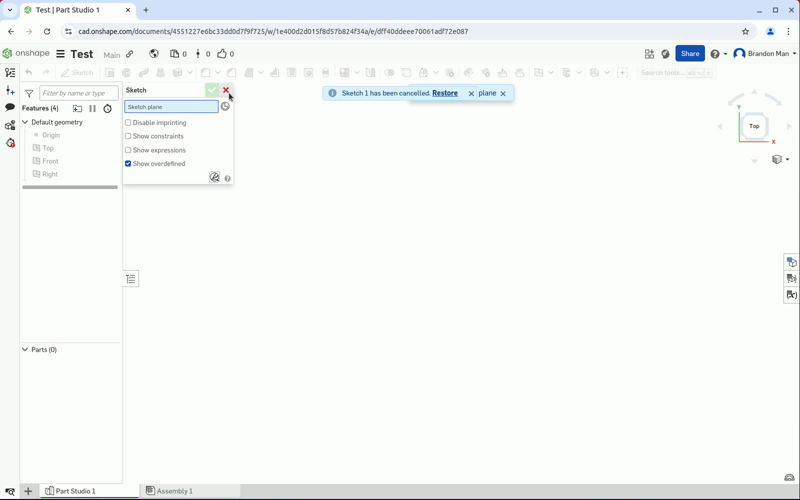
mouse_move(73, 150)
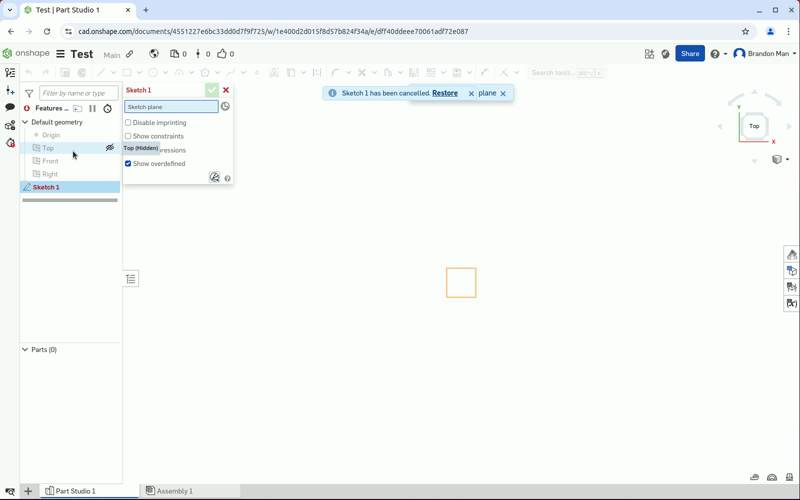
click(73, 150)
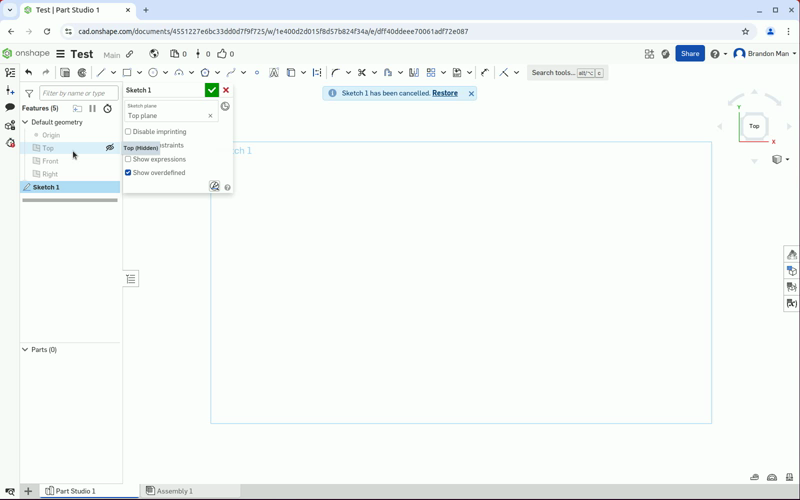
mouse_move(73, 352)
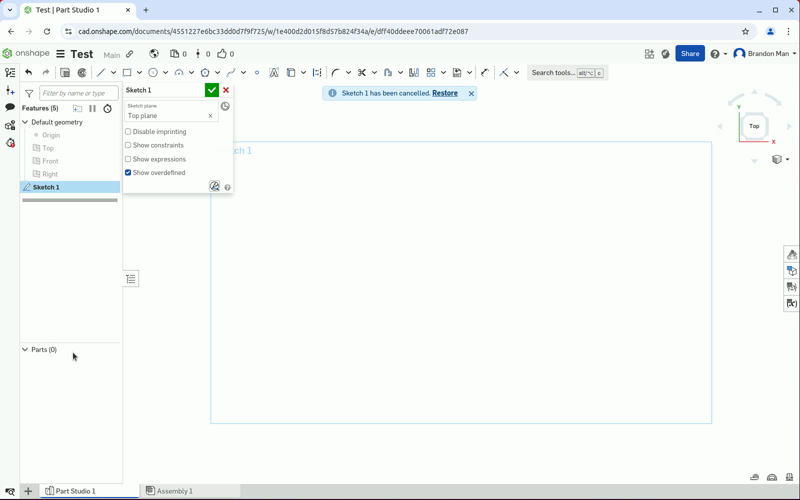
key(y)
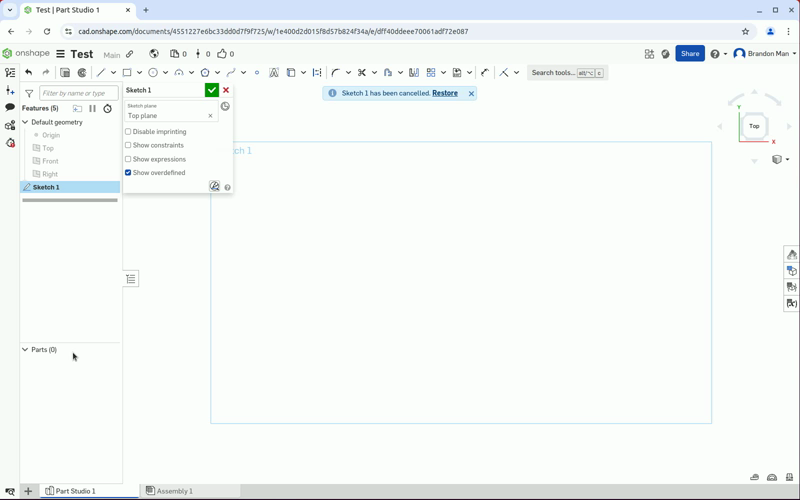
key(l)
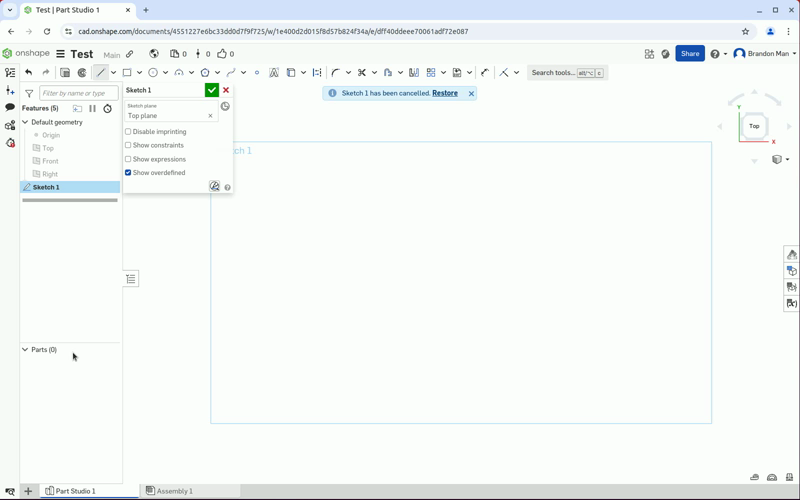
key_down(shift)
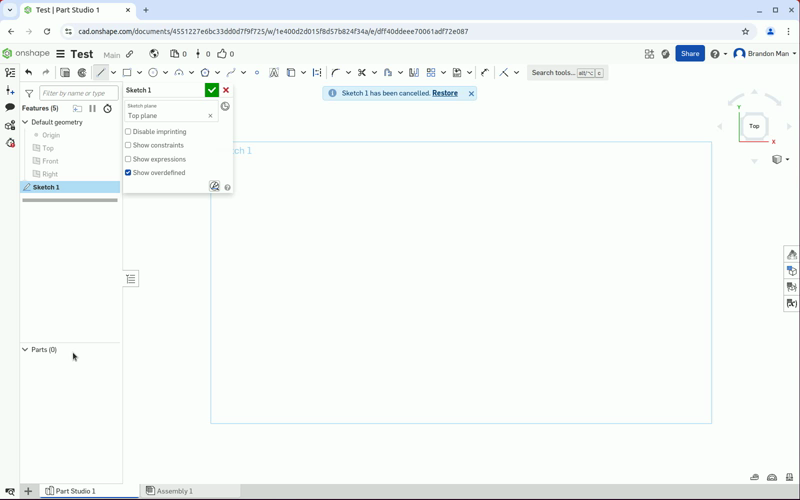
mouse_move(348, 383)
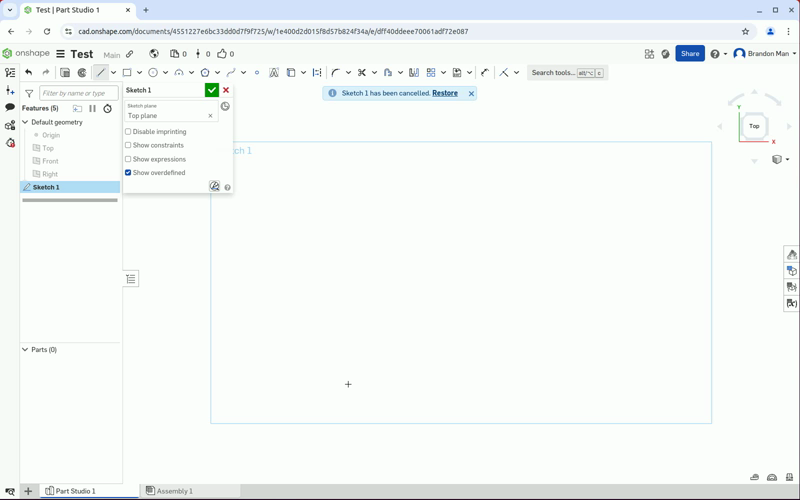
click(348, 383)
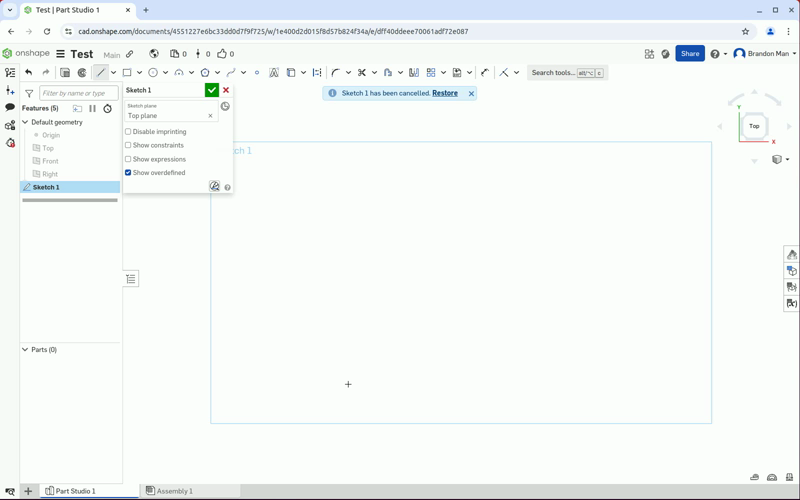
key_up(shift)
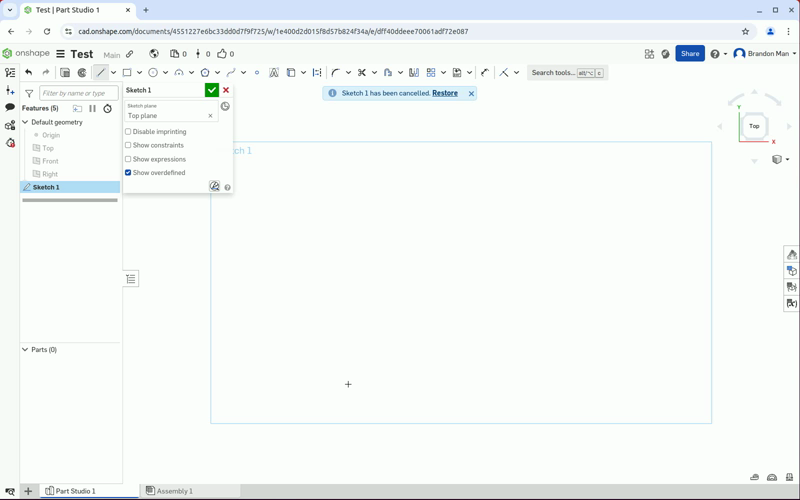
key_down(shift)
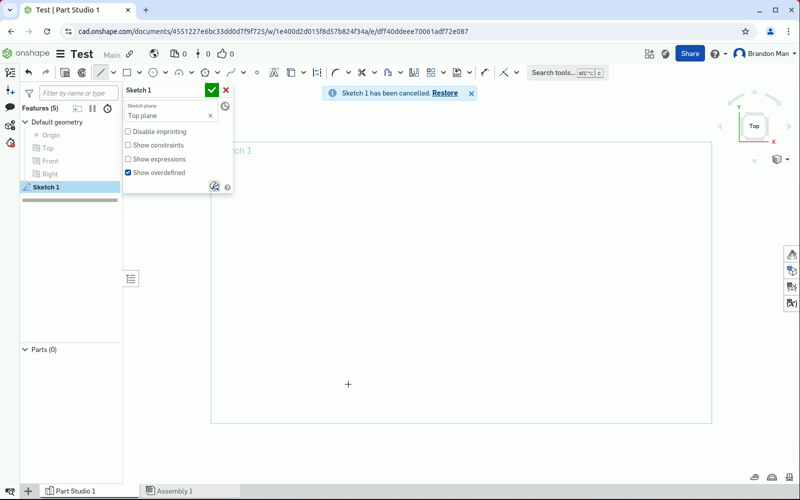
mouse_move(572, 383)
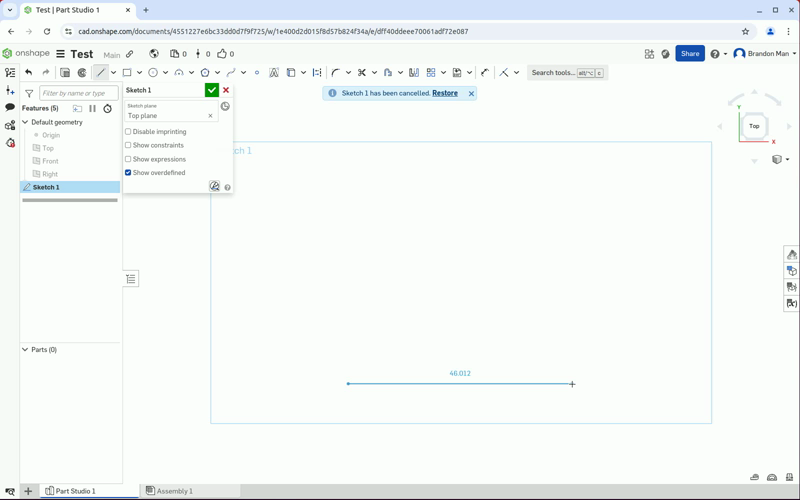
click(572, 383)
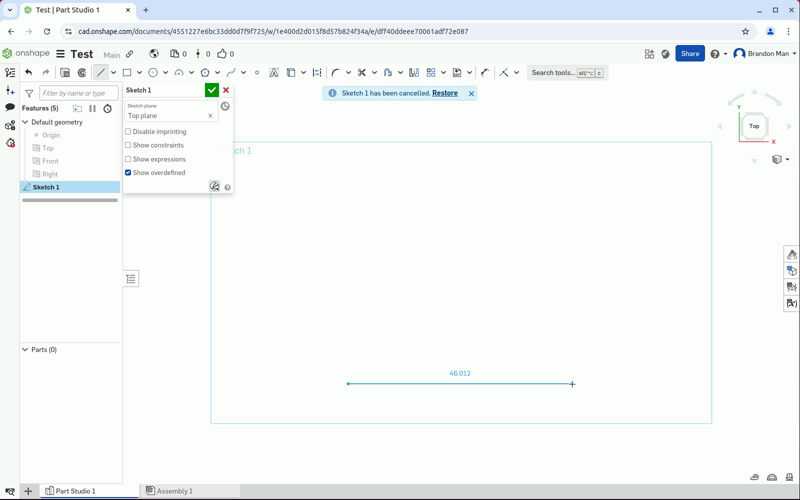
key_up(shift)
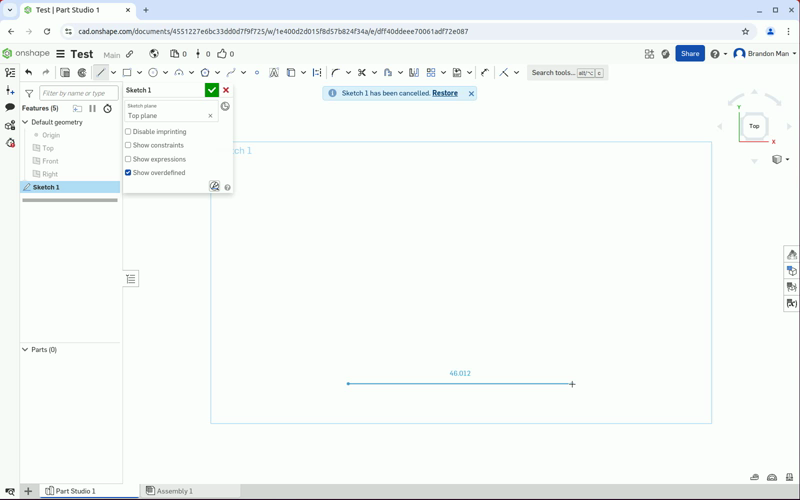
key_down(shift)
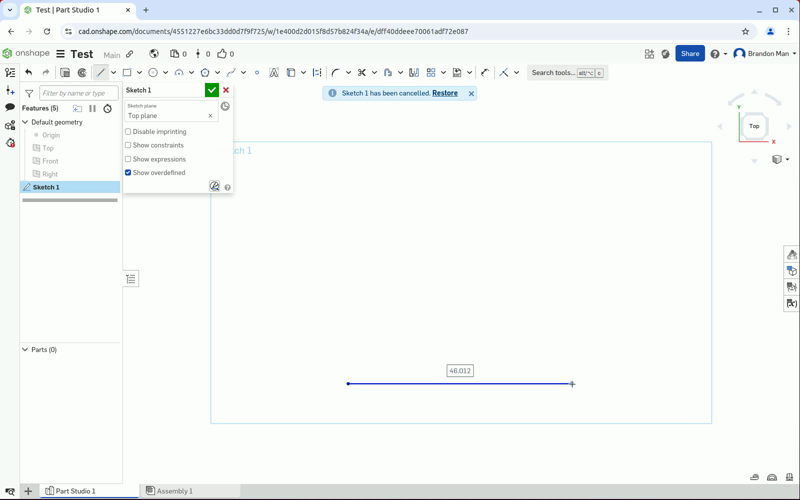
mouse_move(572, 183)
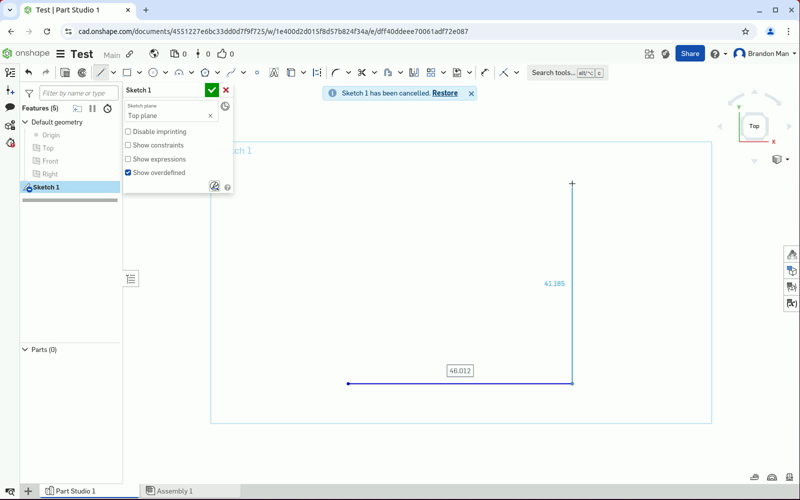
click(572, 183)
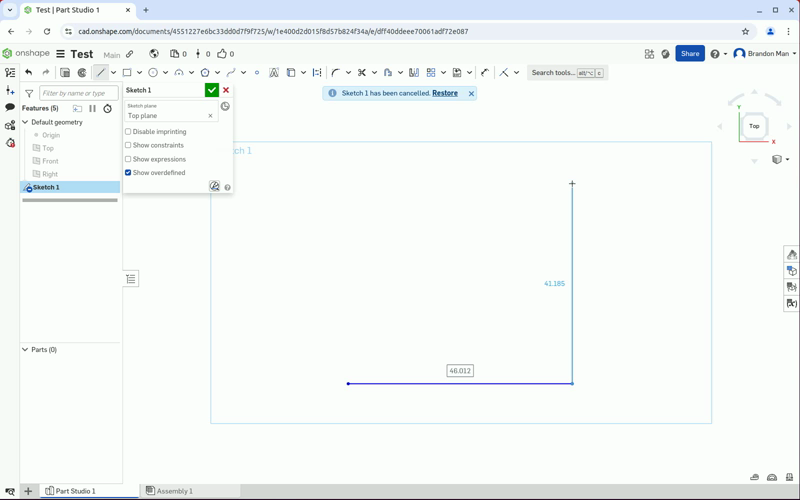
key_up(shift)
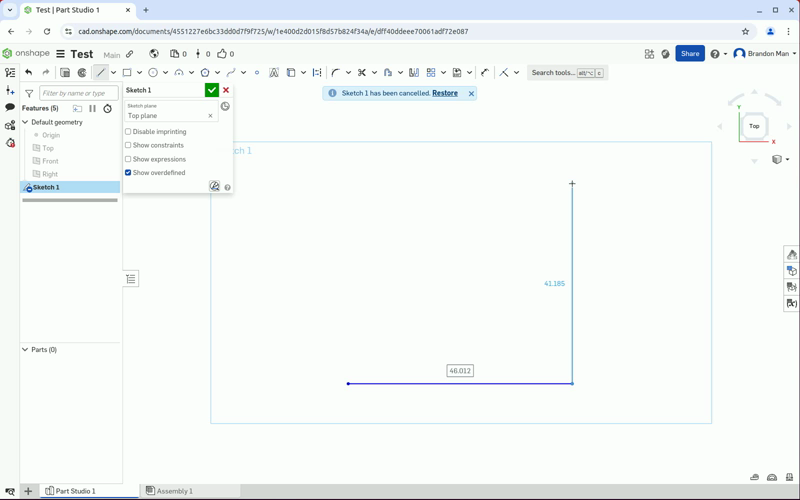
key_down(shift)
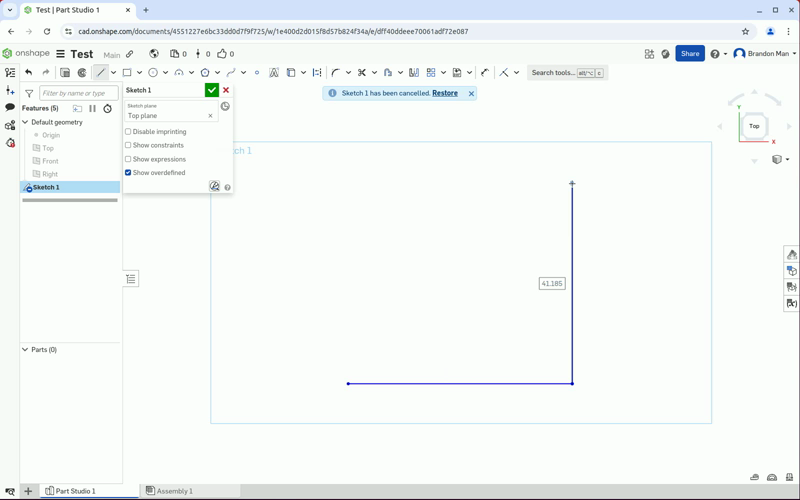
mouse_move(348, 183)
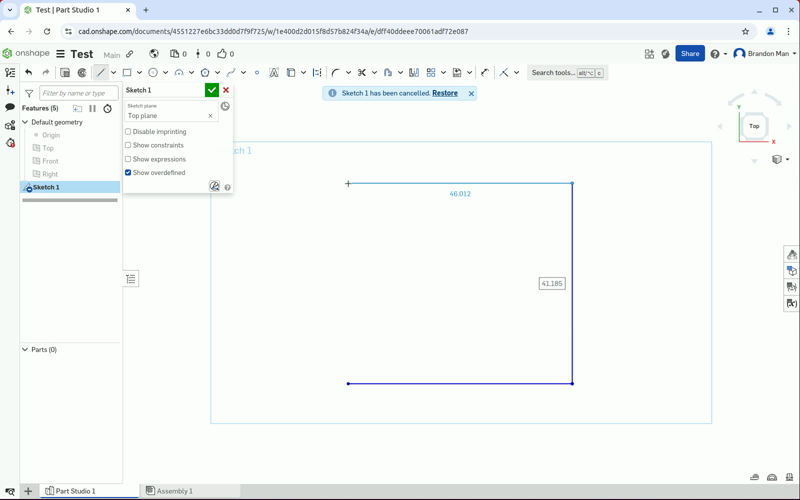
click(348, 183)
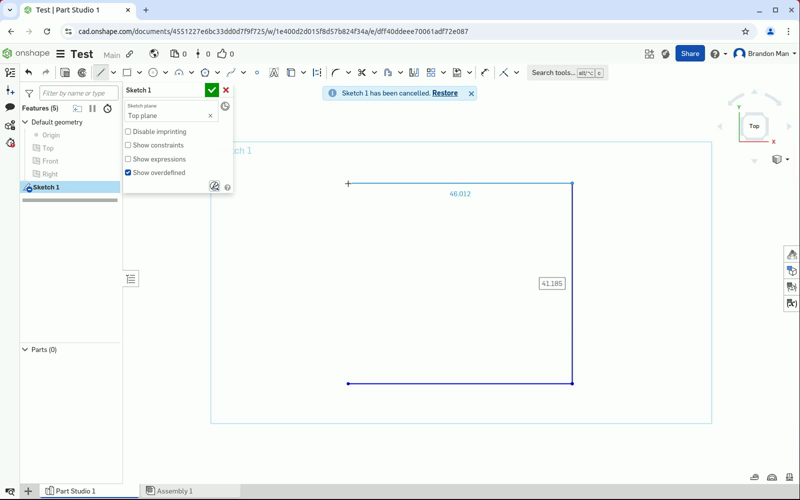
key_up(shift)
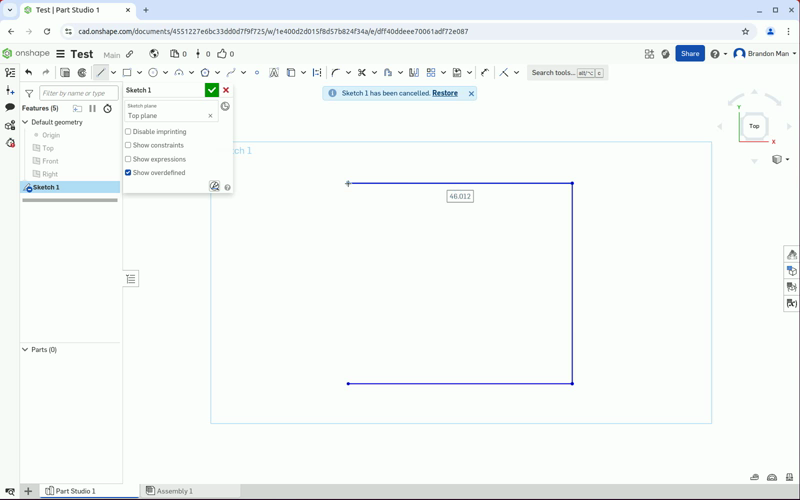
key_down(shift)
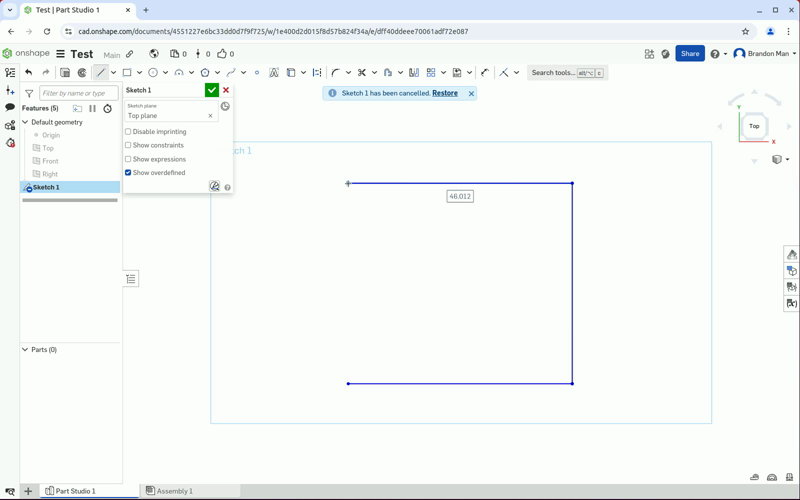
mouse_move(348, 383)
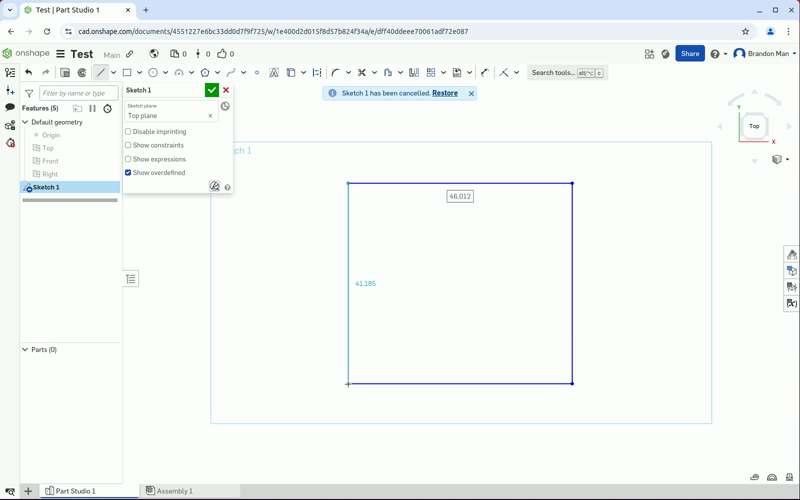
key_up(shift)
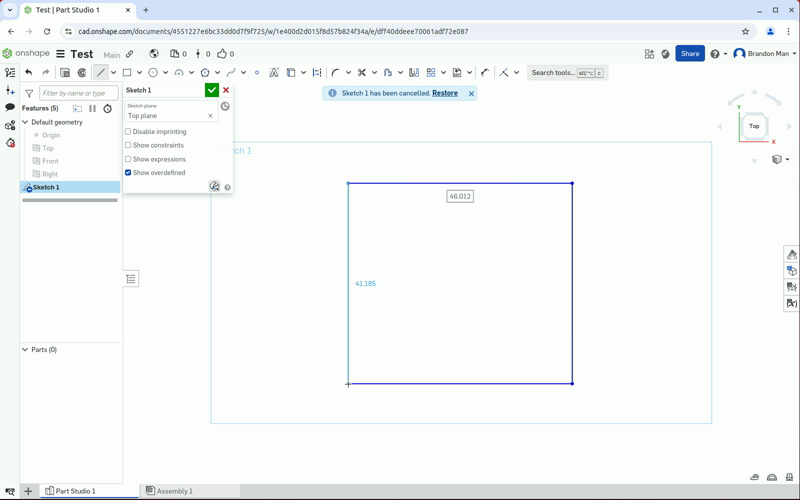
click(348, 383)
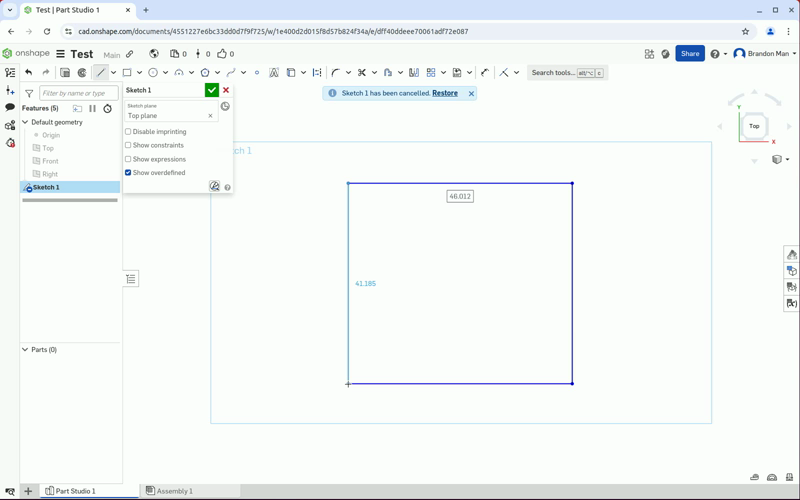
key(esc)
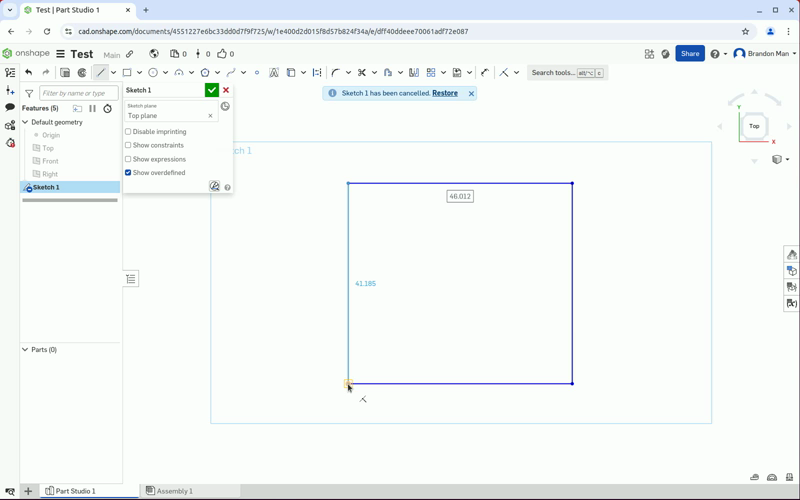
mouse_move(405, 225)
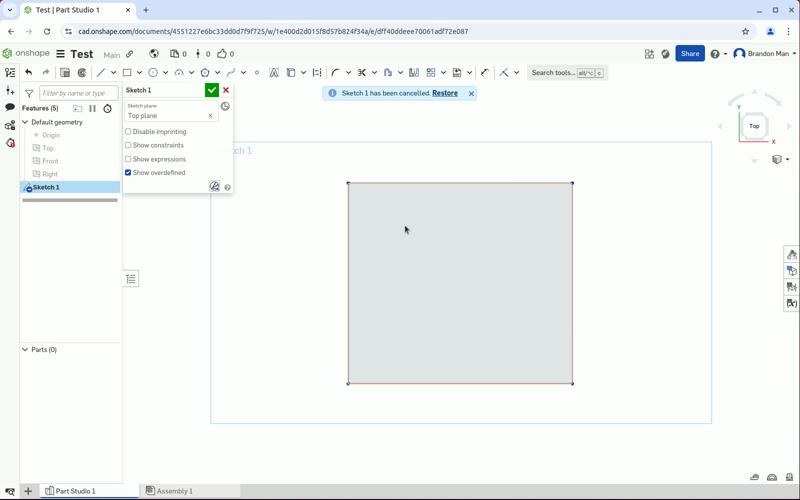
click(405, 225)
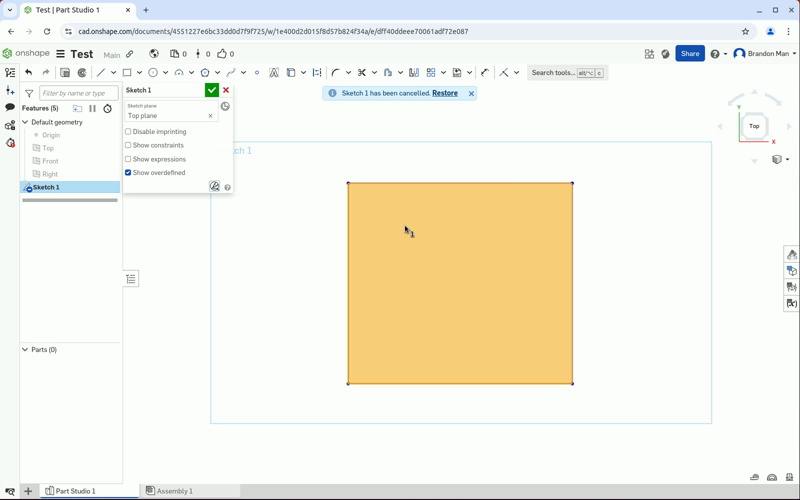
mouse_move(73, 352)
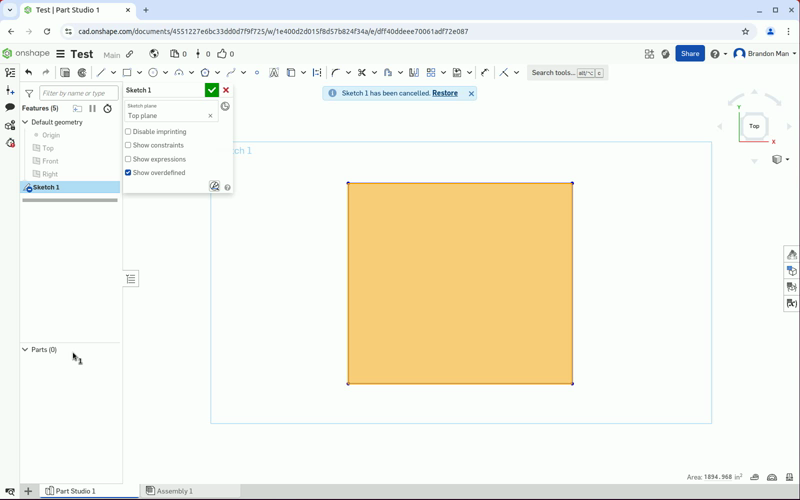
key(shift+y)
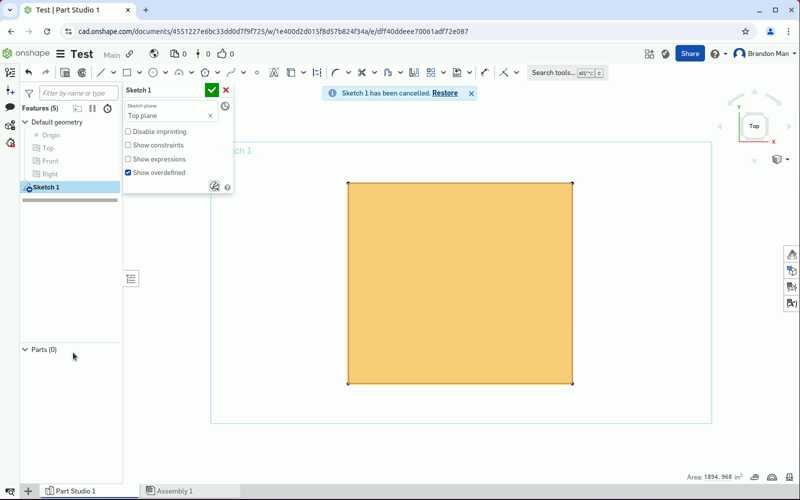
key(shift+e)
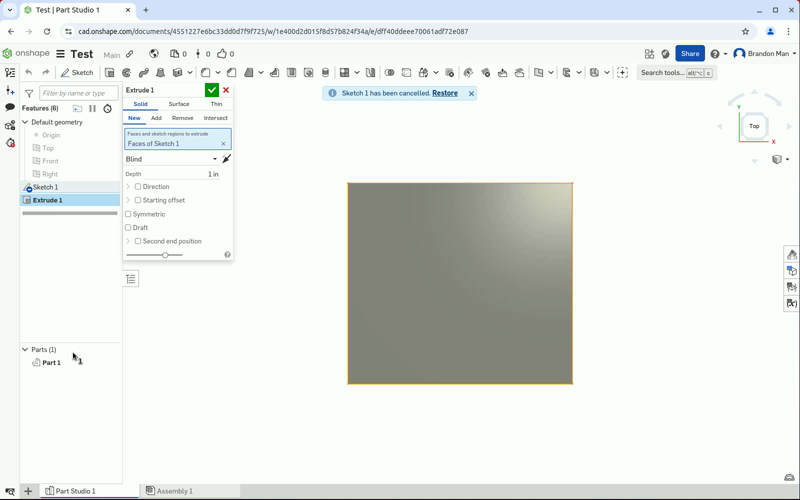
mouse_move(143, 106)
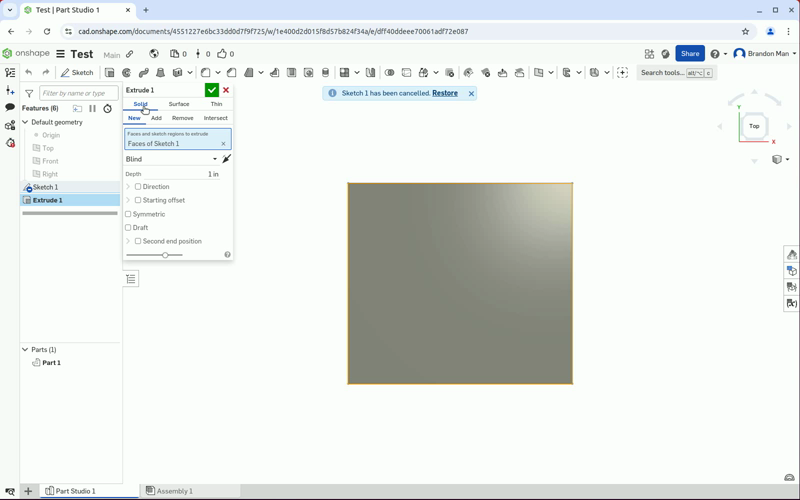
click(143, 106)
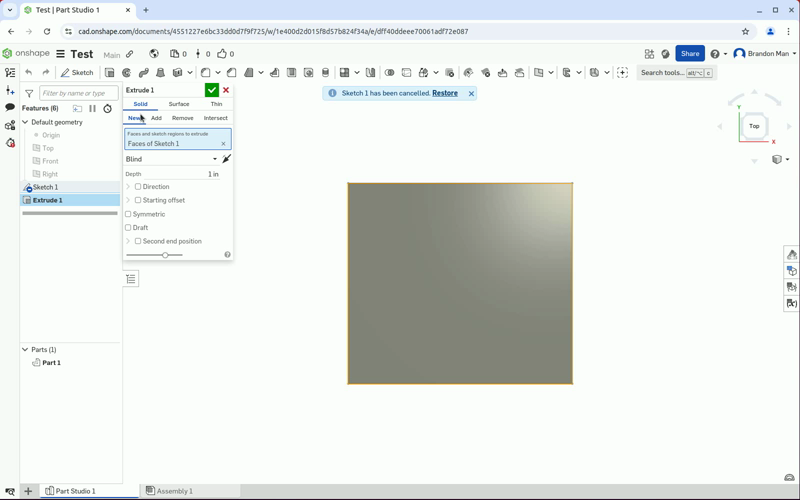
mouse_move(137, 120)
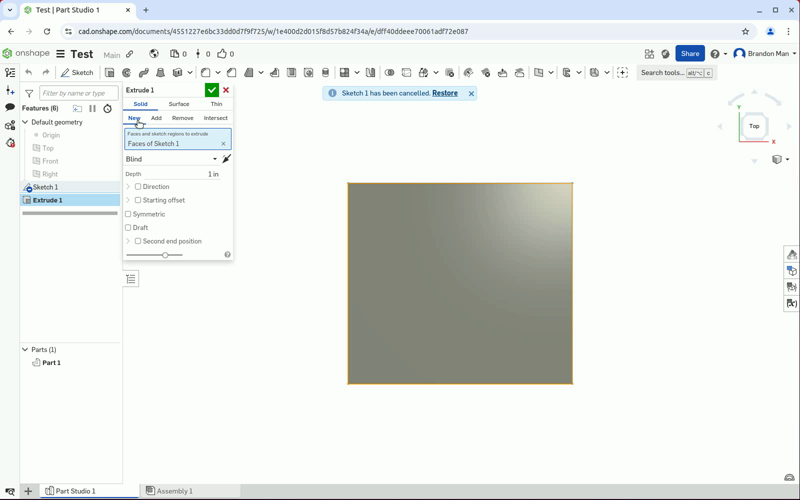
click(137, 120)
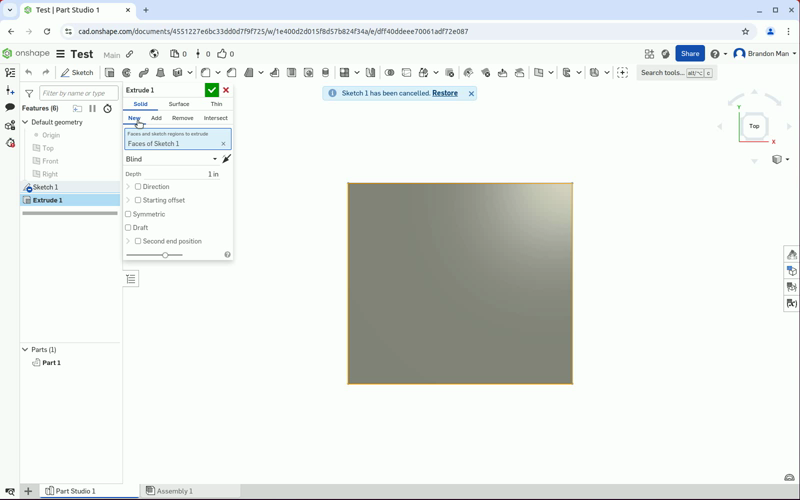
key(tab, 4)
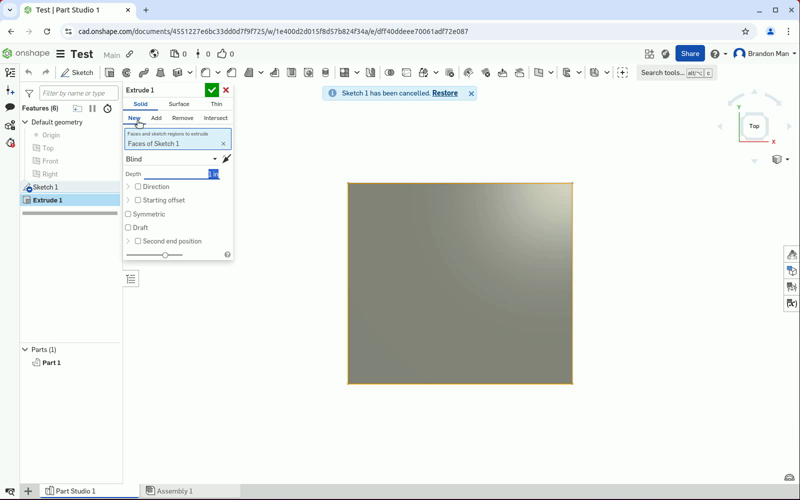
text(23.108)
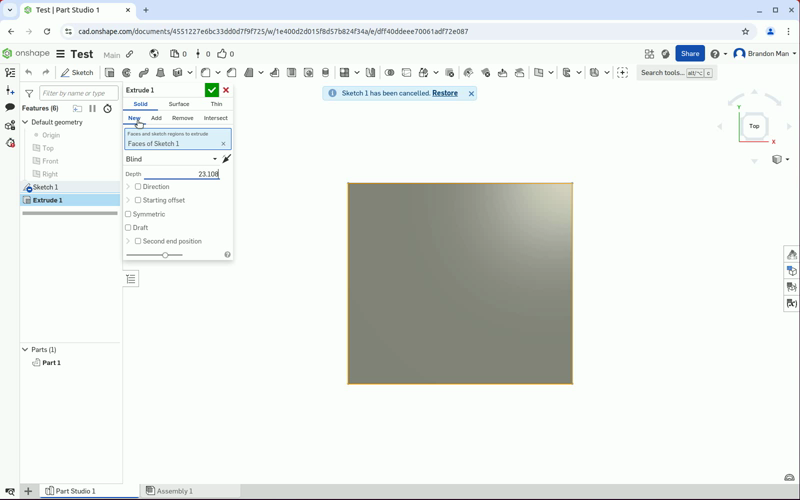
key(enter)
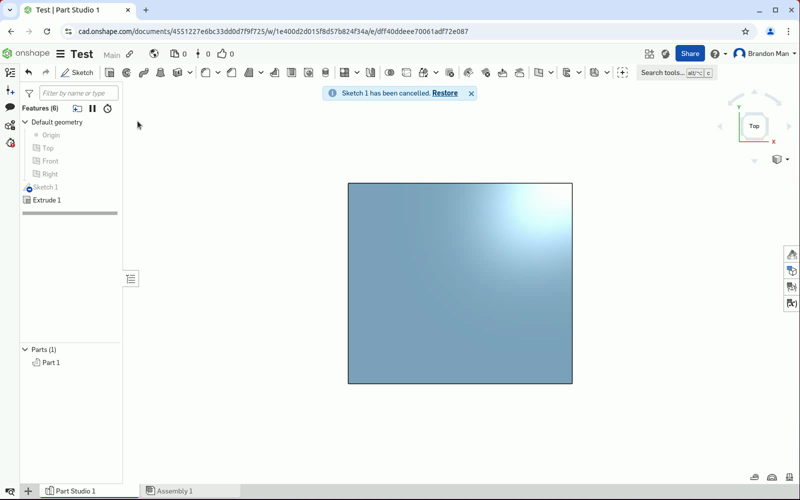
key(shift+h)
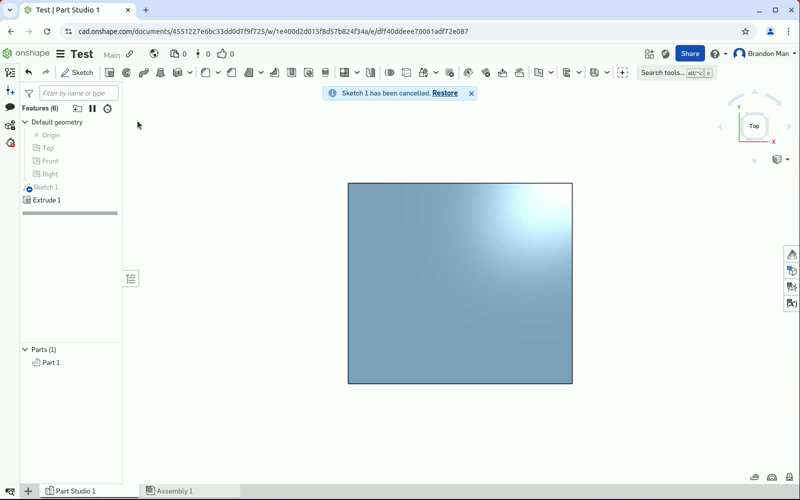
key(shift+h)
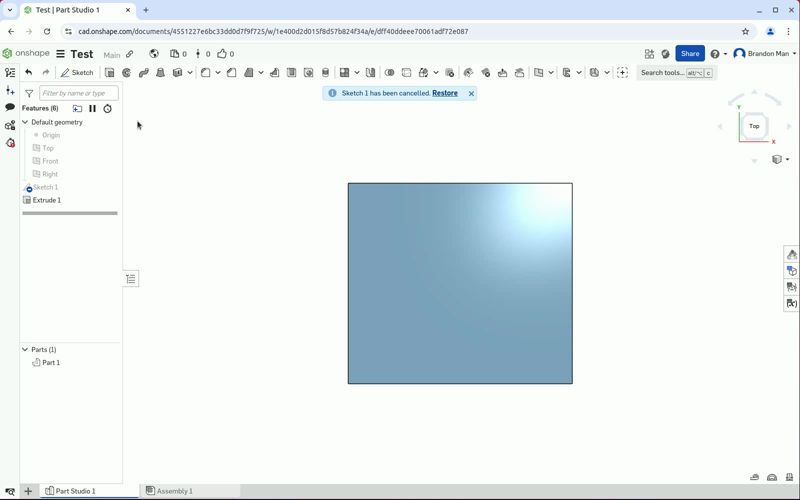
mouse_move(73, 189)
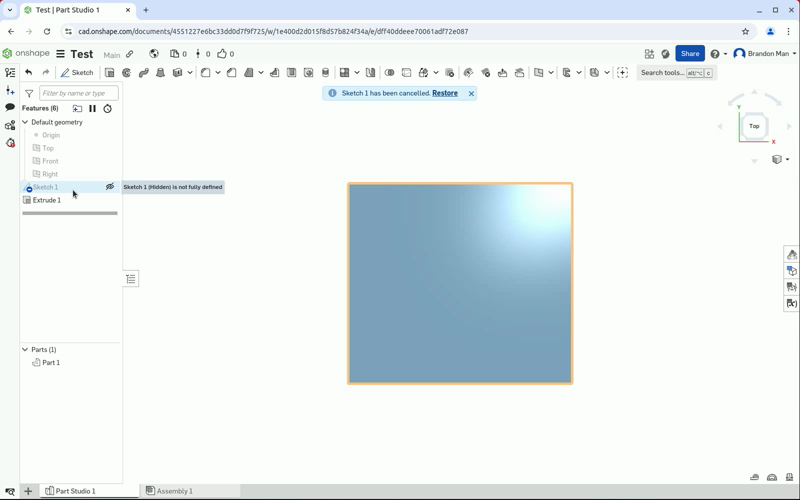
click(73, 189)
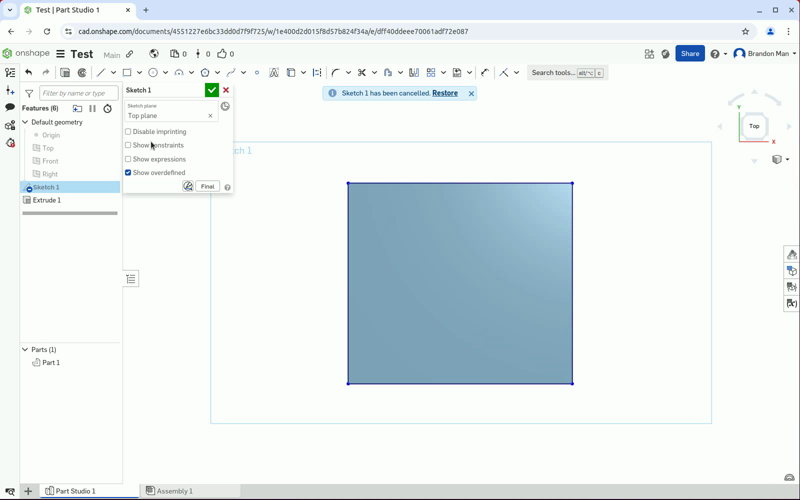
mouse_move(229, 92)
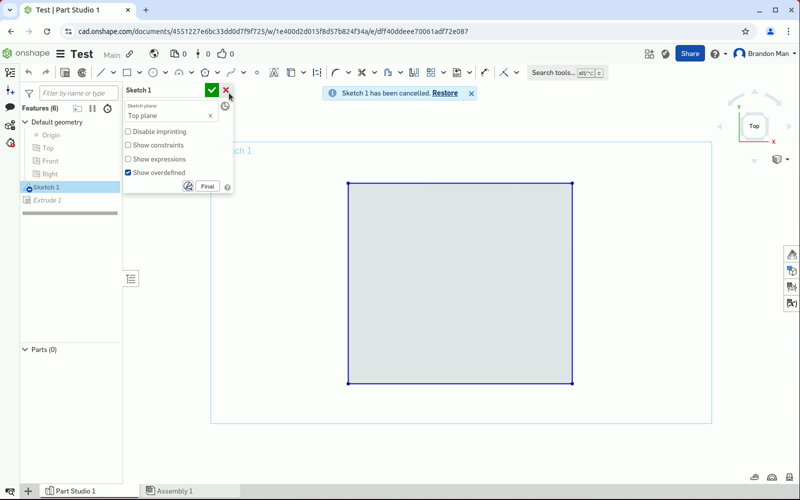
click(229, 92)
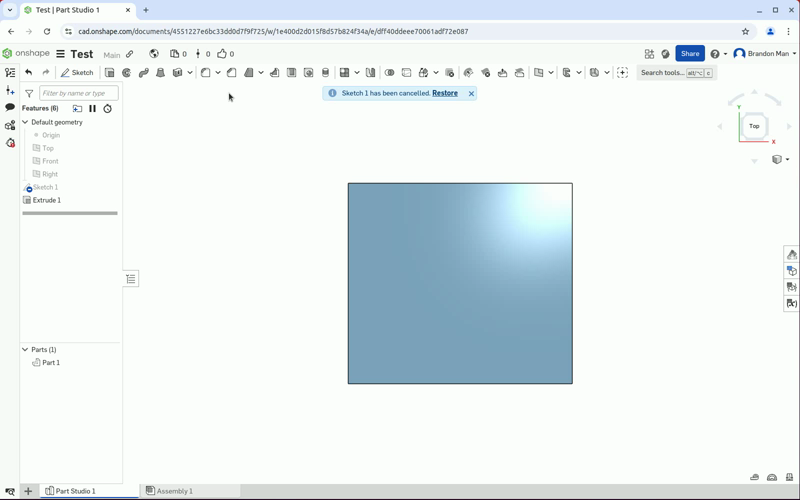
mouse_move(541, 75)
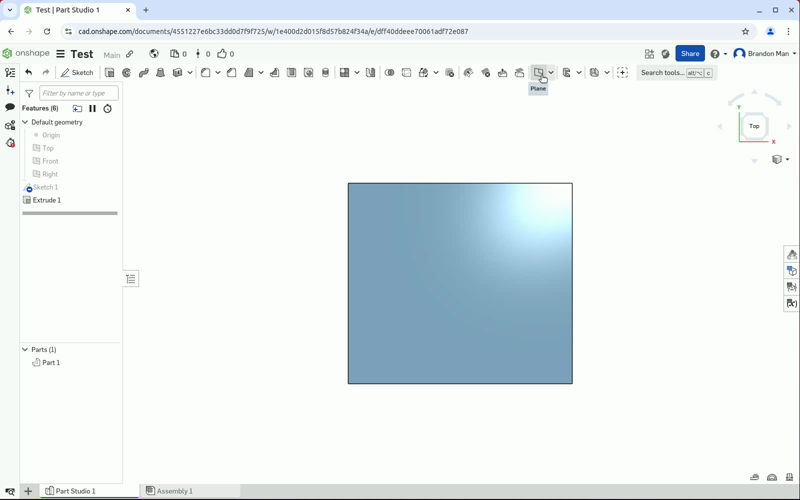
click(541, 75)
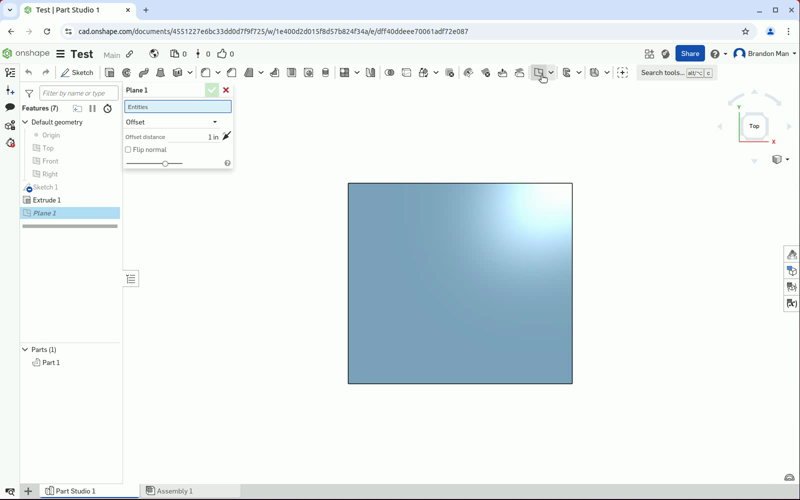
mouse_move(73, 150)
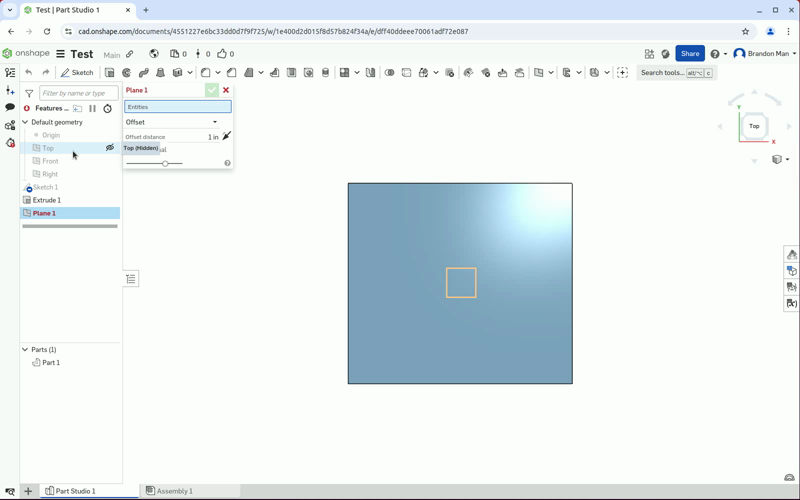
click(73, 150)
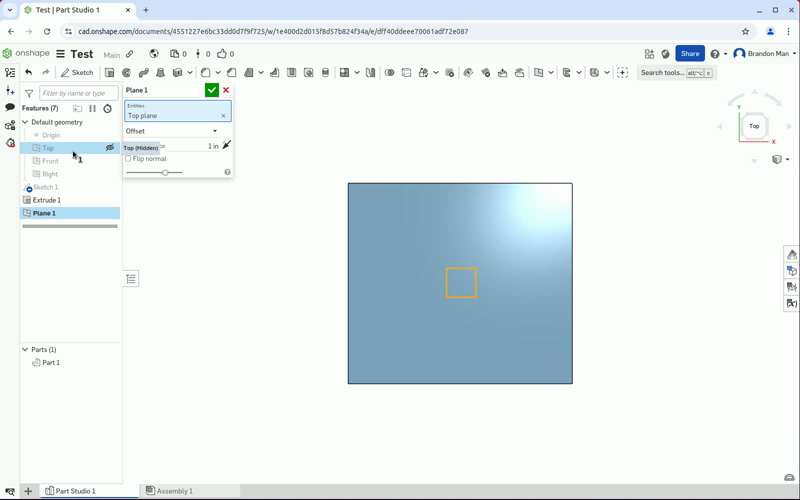
key(tab, 2)
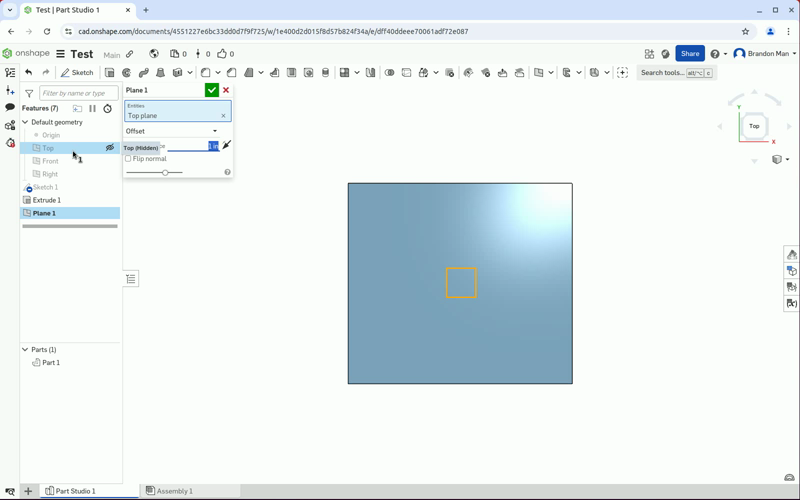
text(23.108)
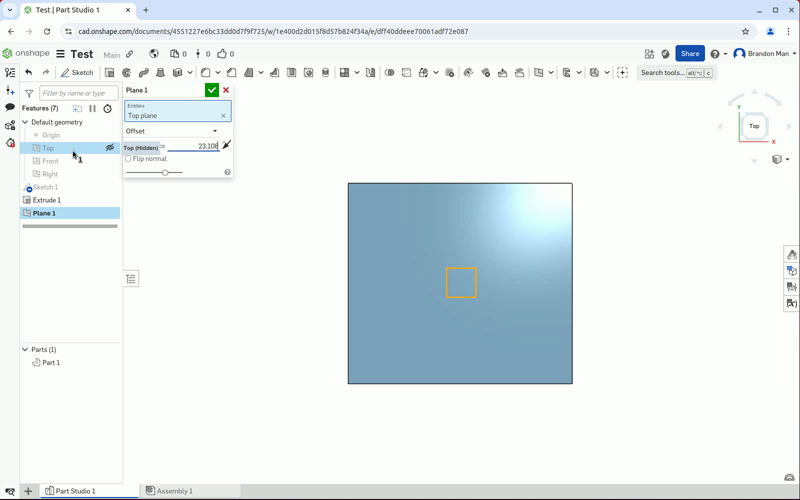
key(enter, 2)
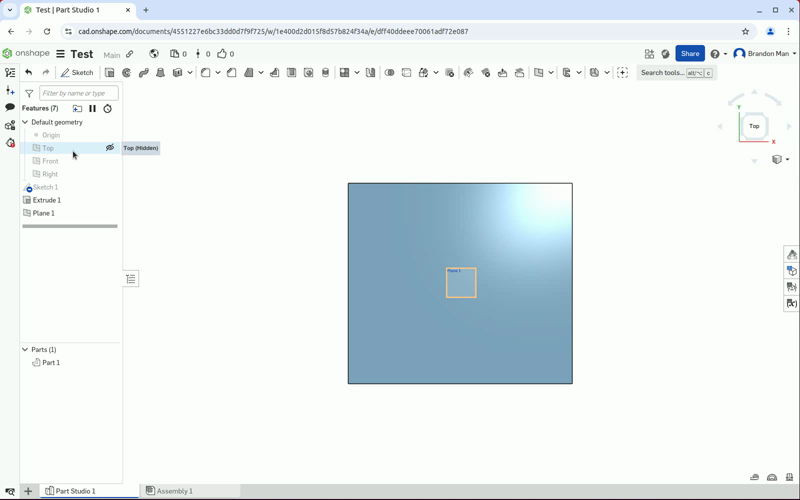
key(shift+s)
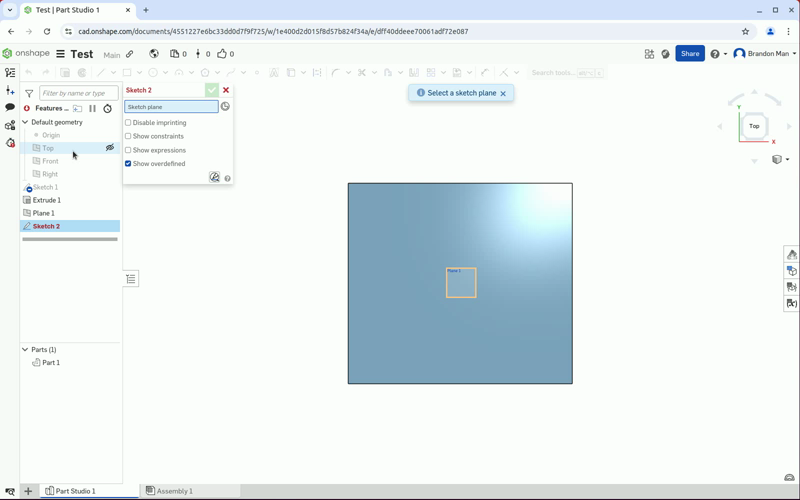
mouse_move(73, 215)
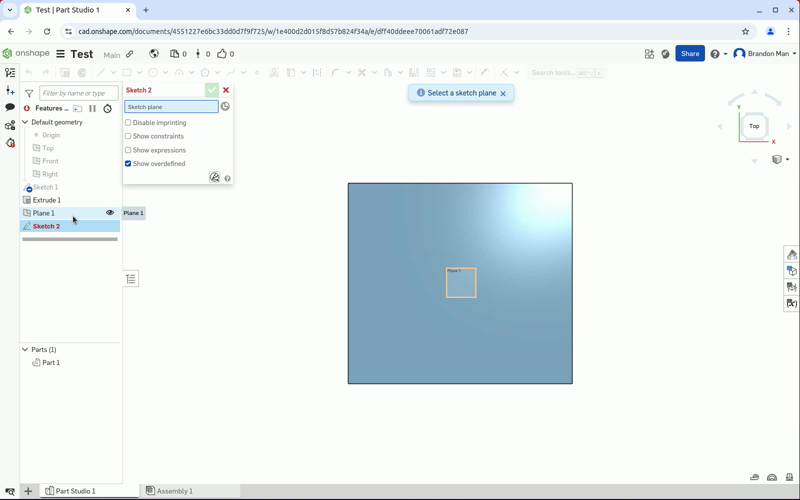
click(73, 215)
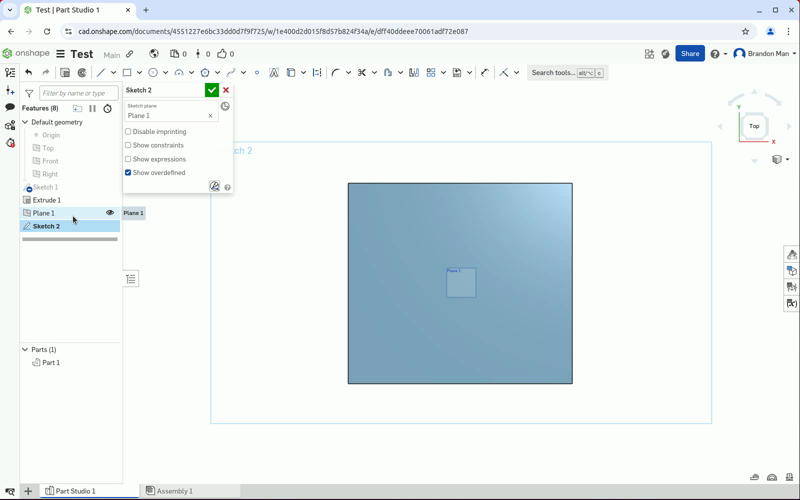
mouse_move(73, 352)
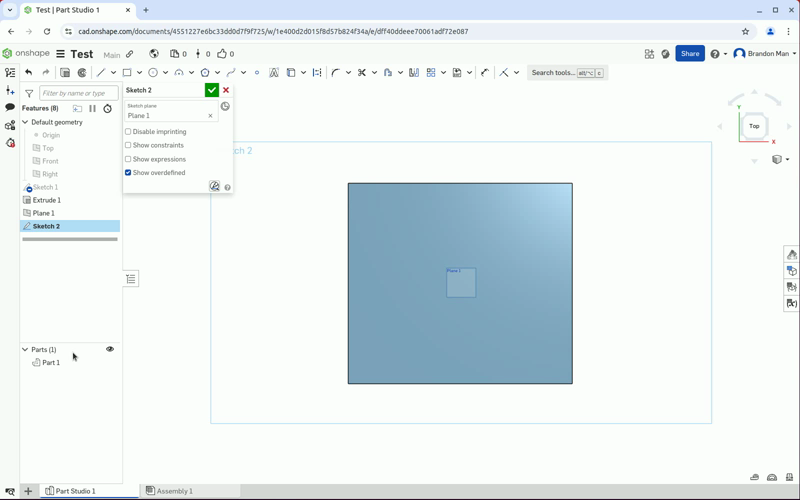
key(y)
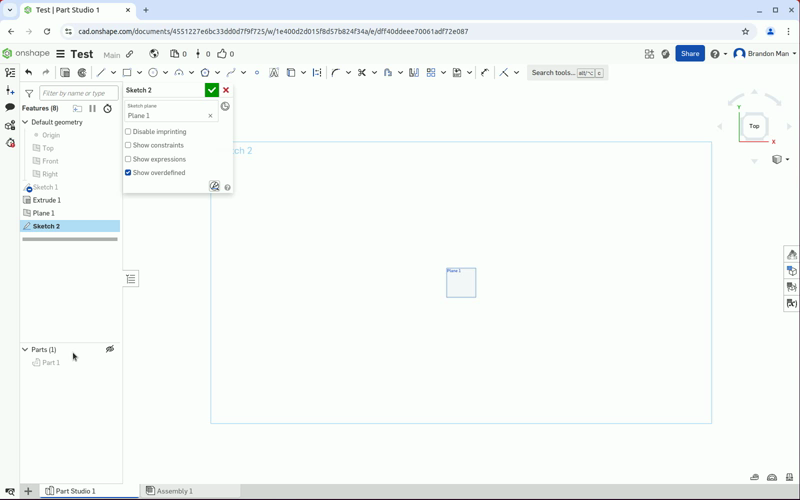
key(l)
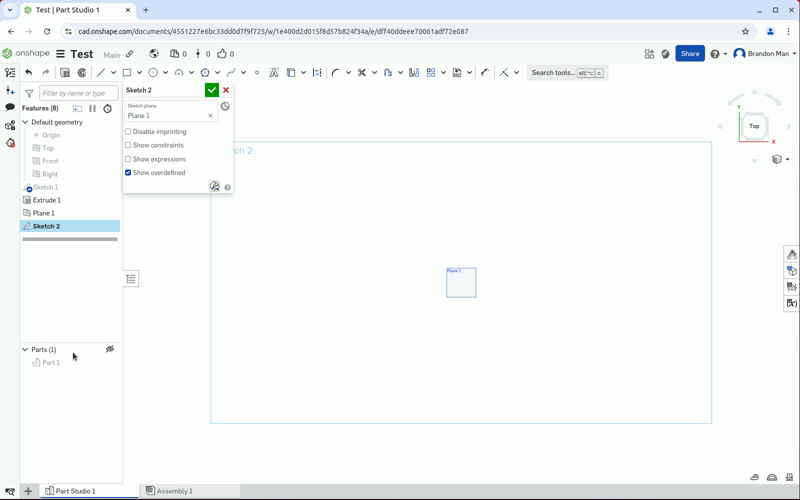
key_down(shift)
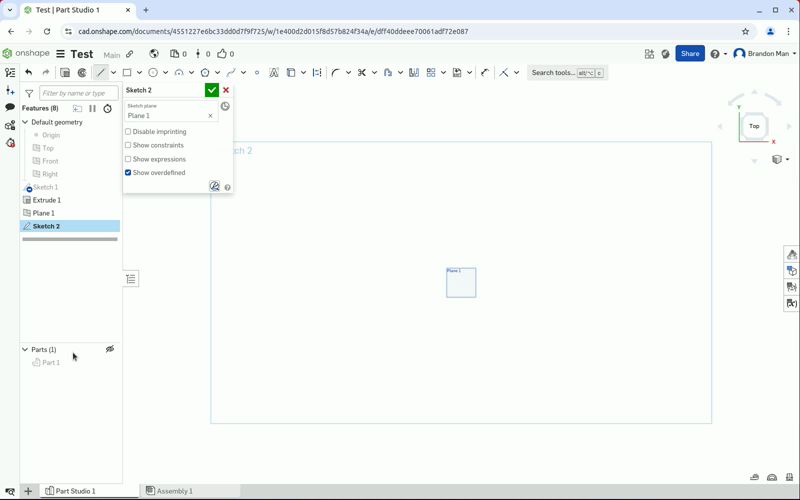
mouse_move(416, 322)
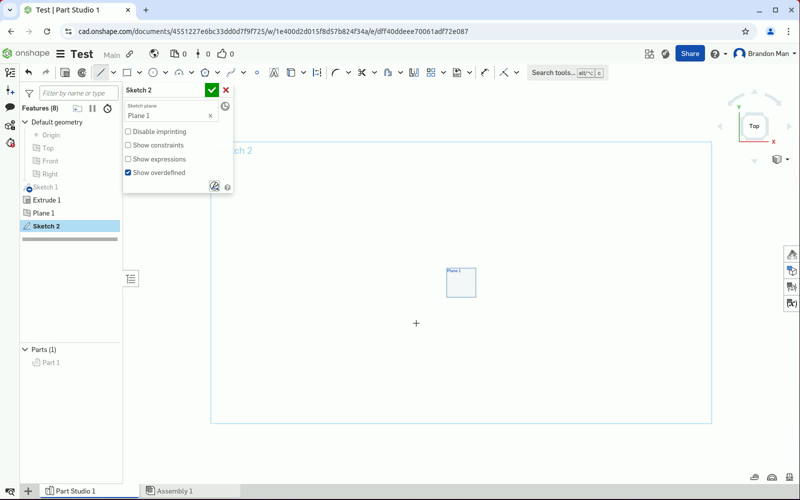
click(416, 322)
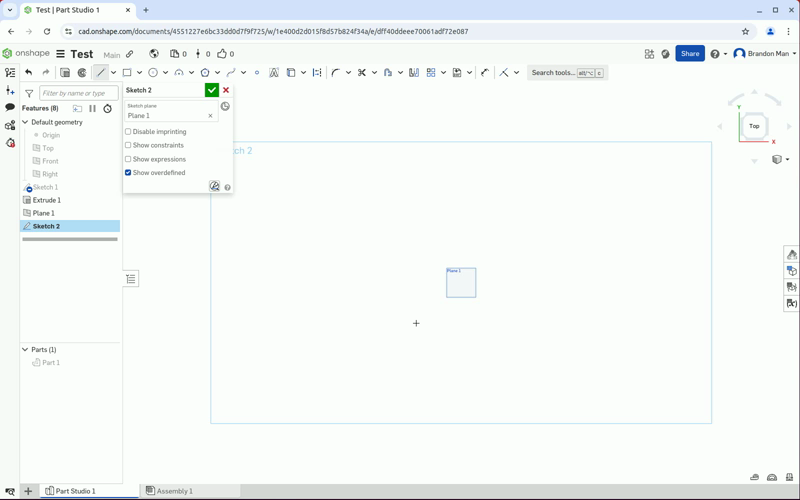
key_up(shift)
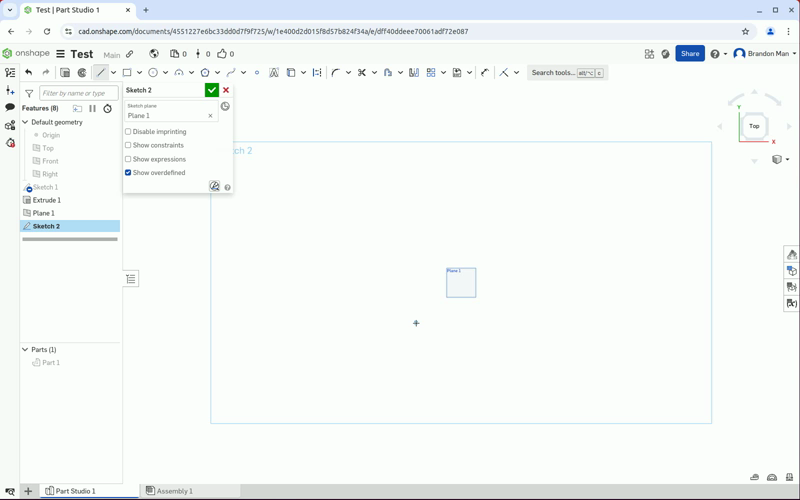
key_down(shift)
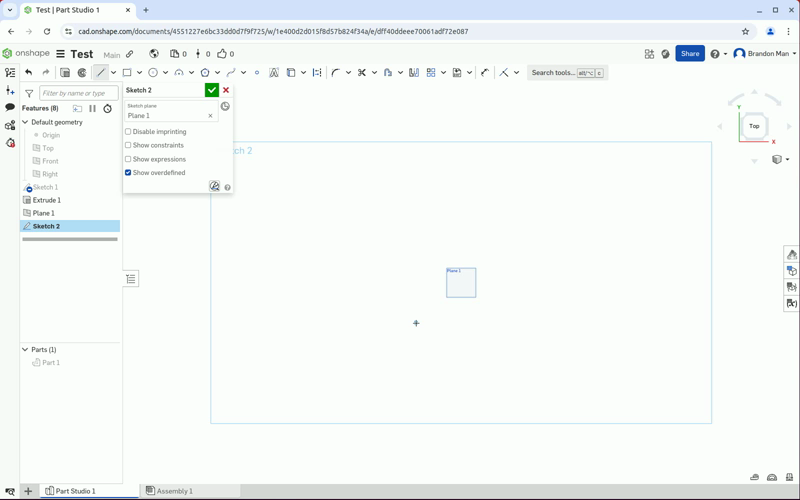
mouse_move(572, 322)
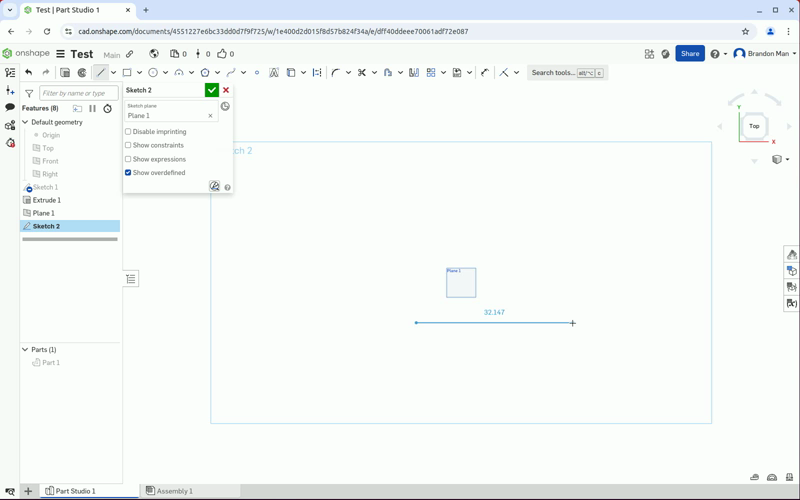
click(572, 322)
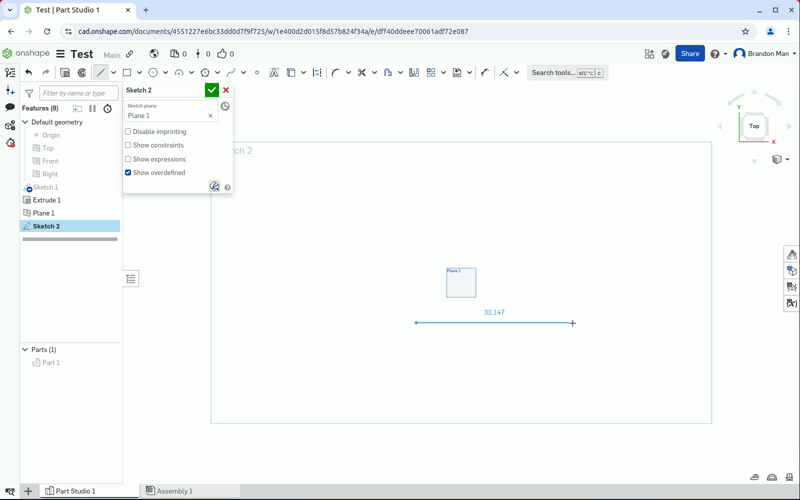
key_up(shift)
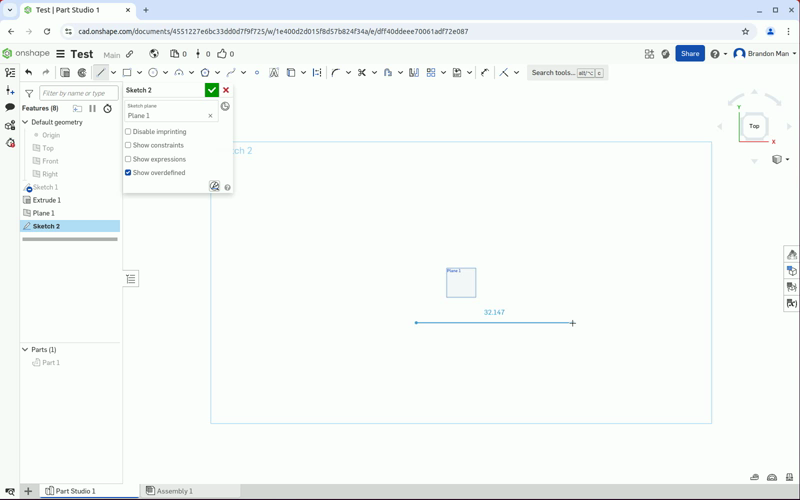
key_down(shift)
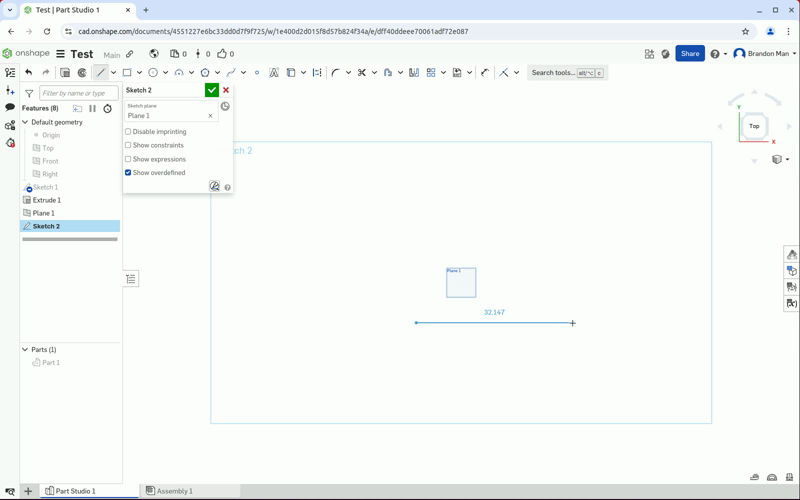
mouse_move(572, 243)
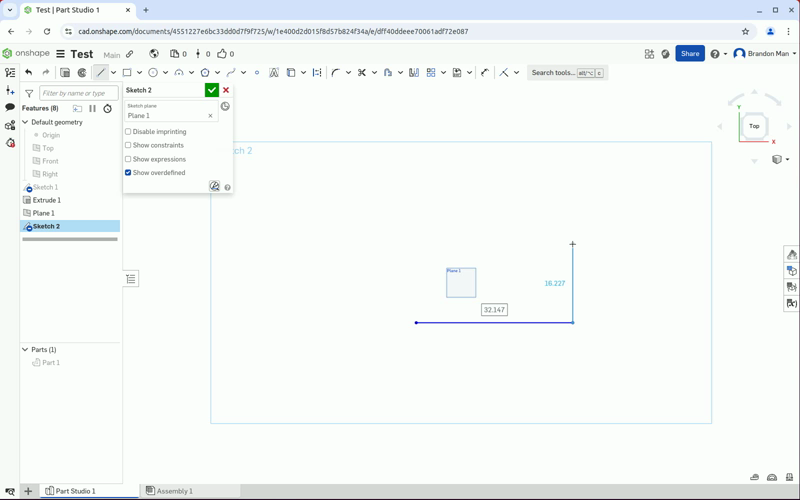
click(572, 243)
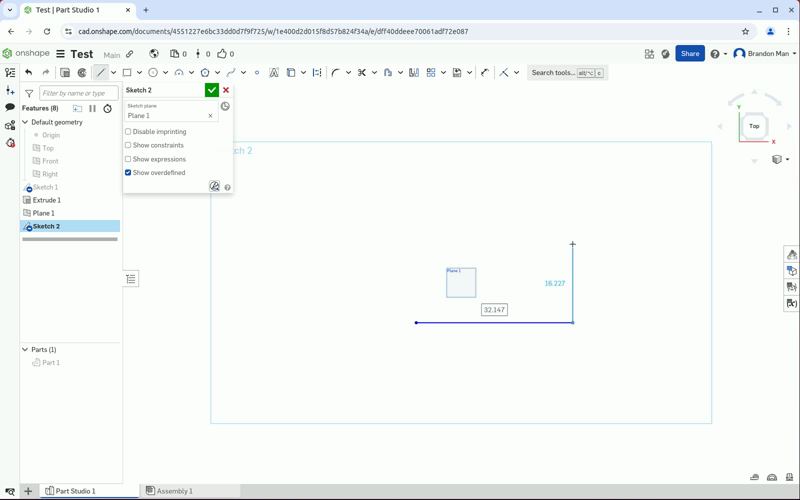
key_up(shift)
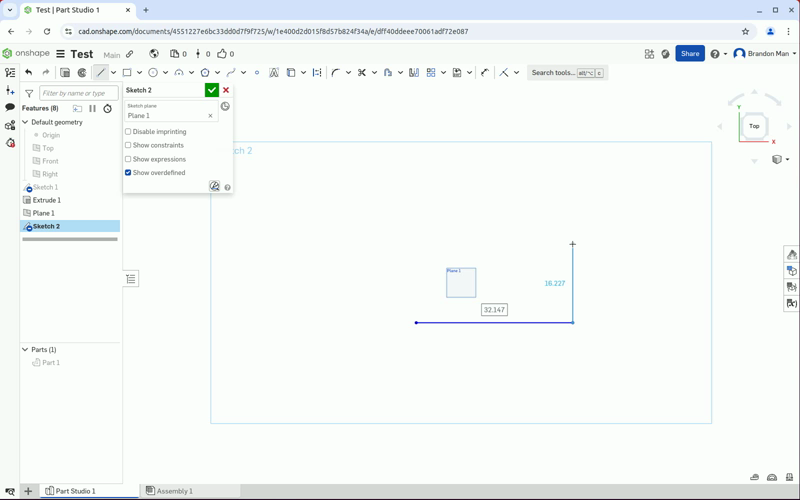
key_down(shift)
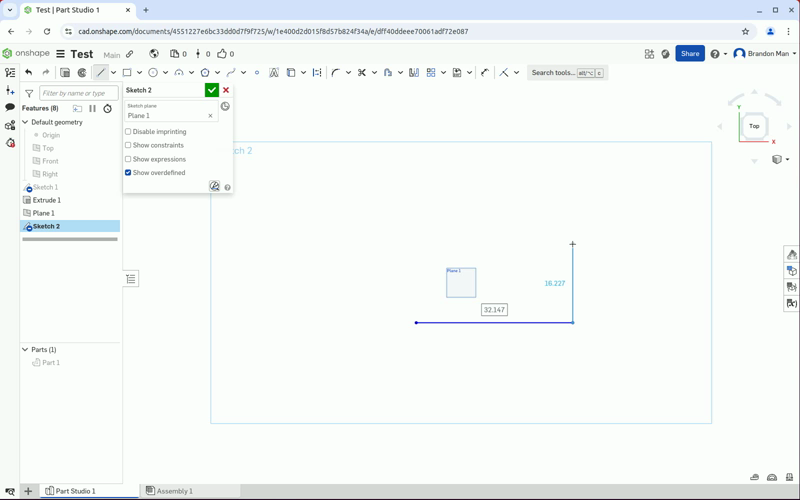
mouse_move(416, 243)
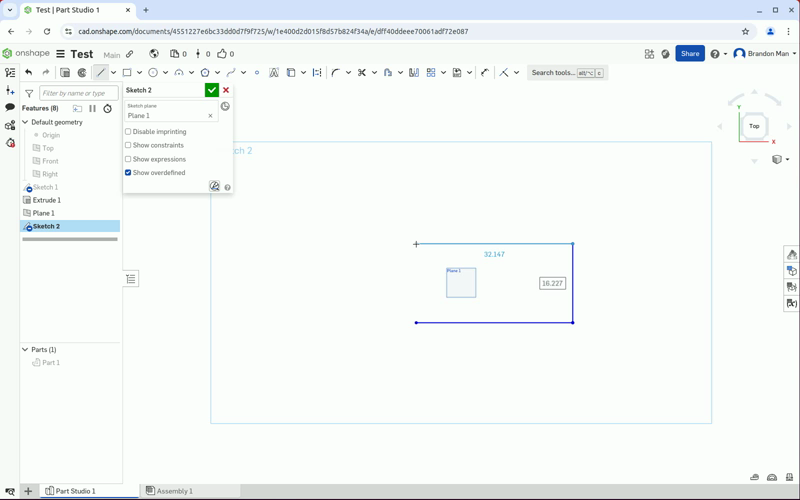
click(416, 243)
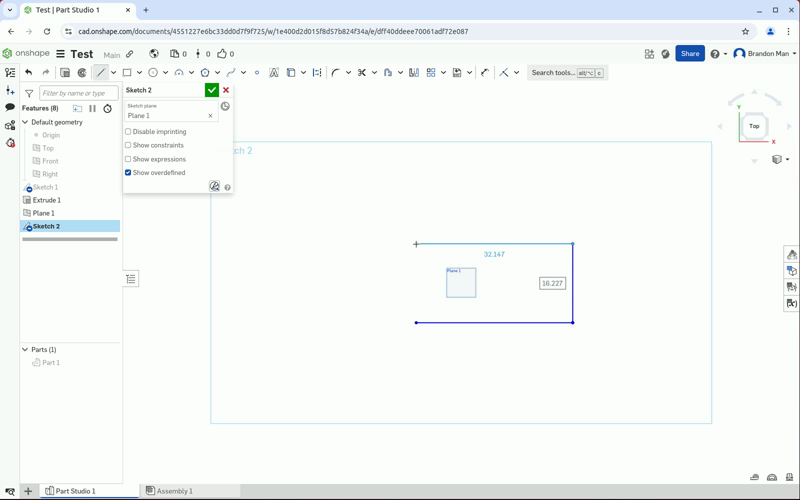
key_up(shift)
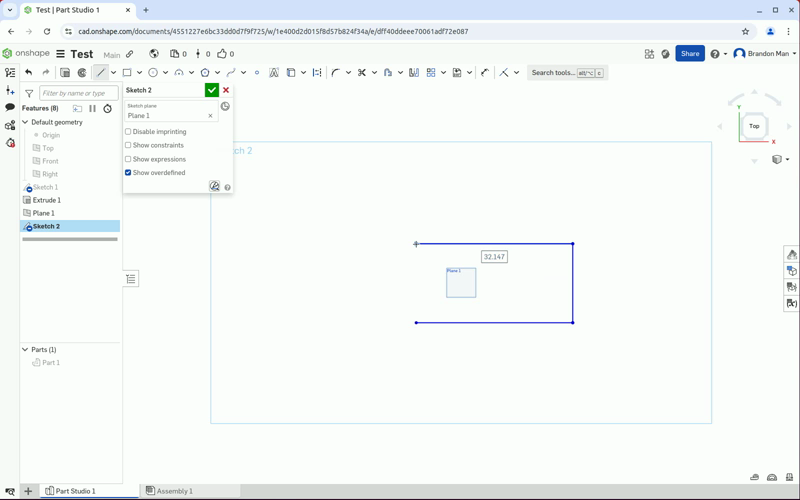
key_down(shift)
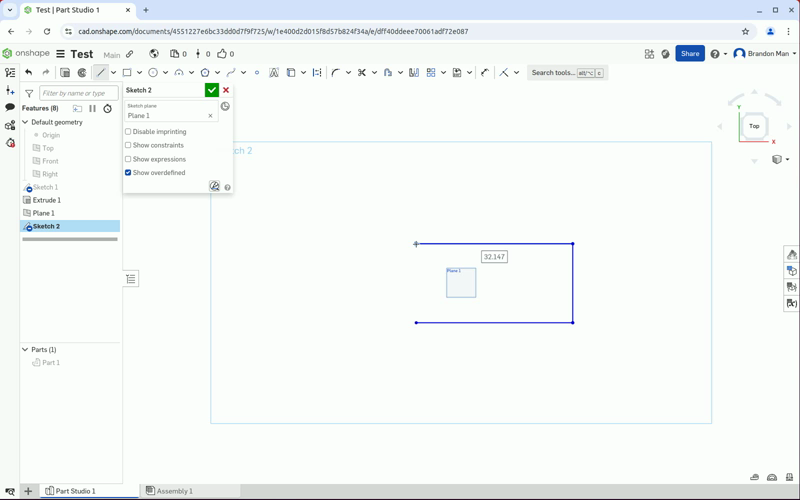
mouse_move(416, 322)
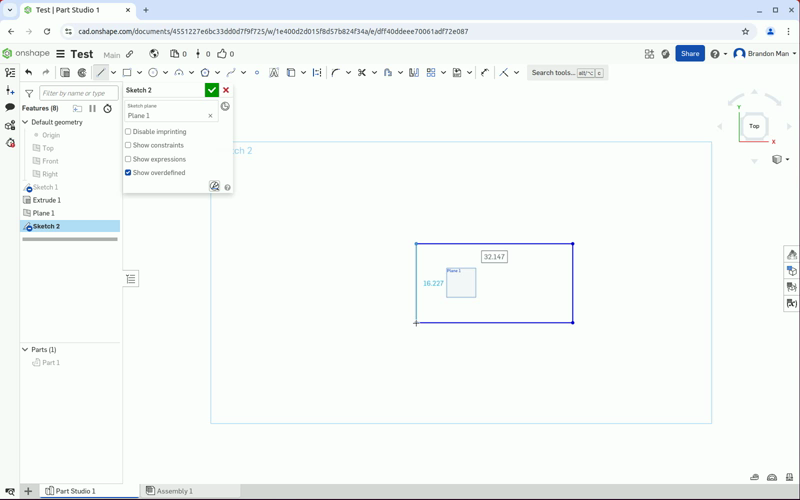
key_up(shift)
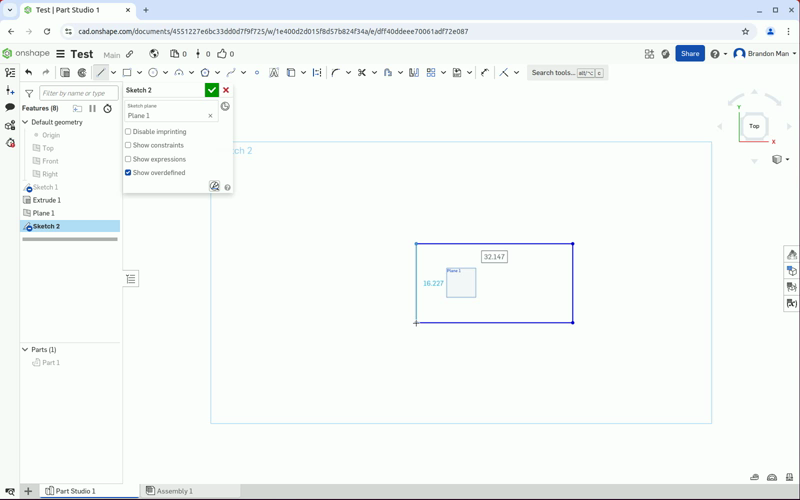
click(416, 322)
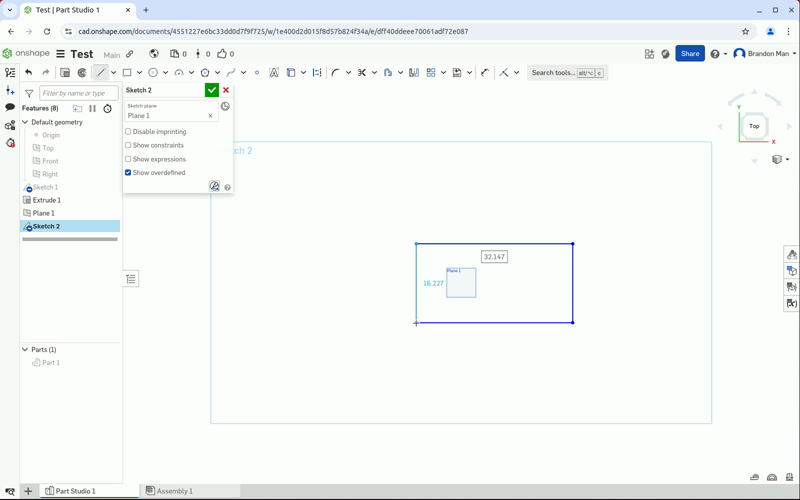
key(esc)
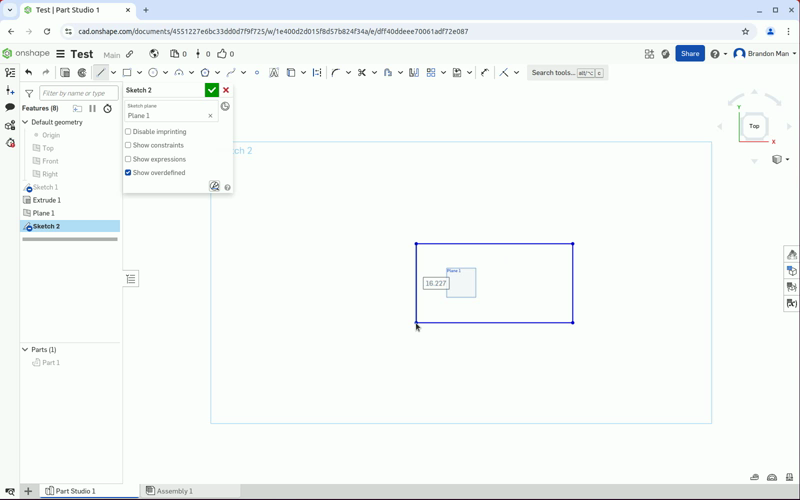
mouse_move(479, 255)
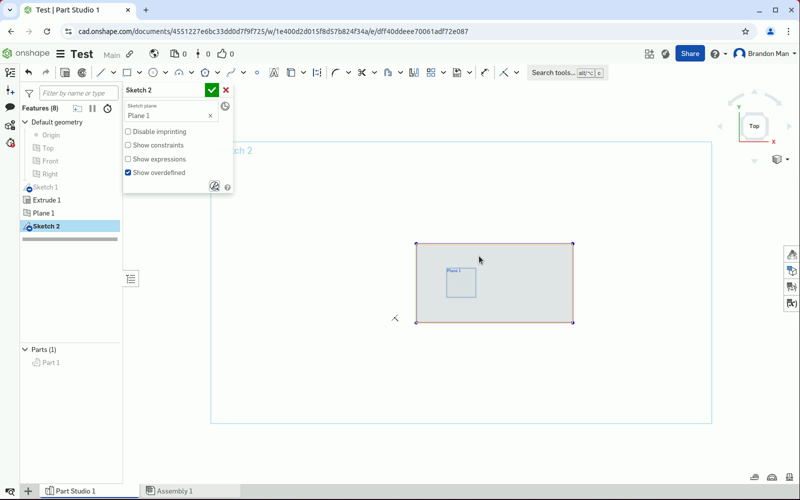
click(479, 255)
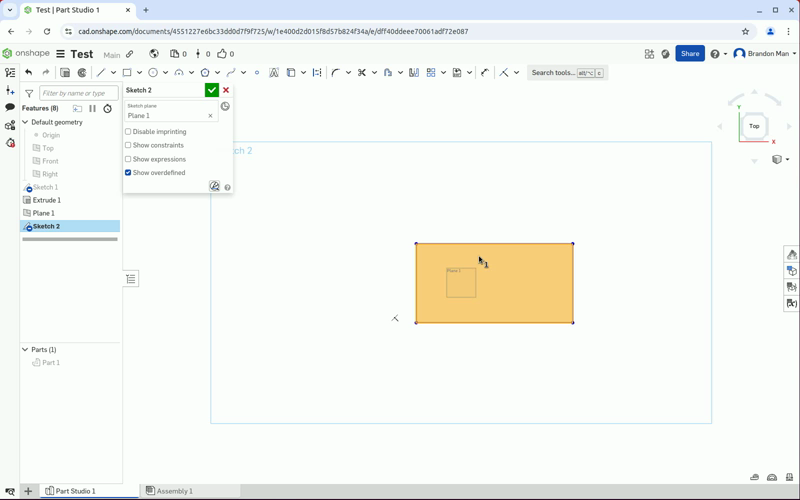
mouse_move(73, 352)
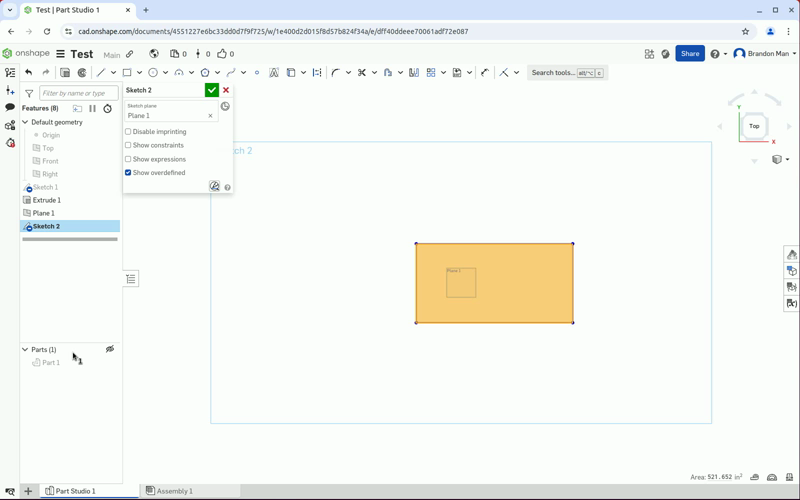
key(shift+y)
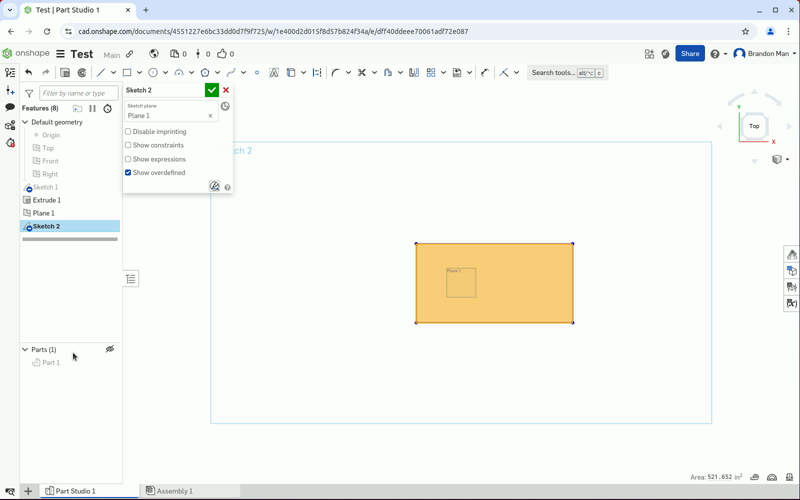
key(shift+e)
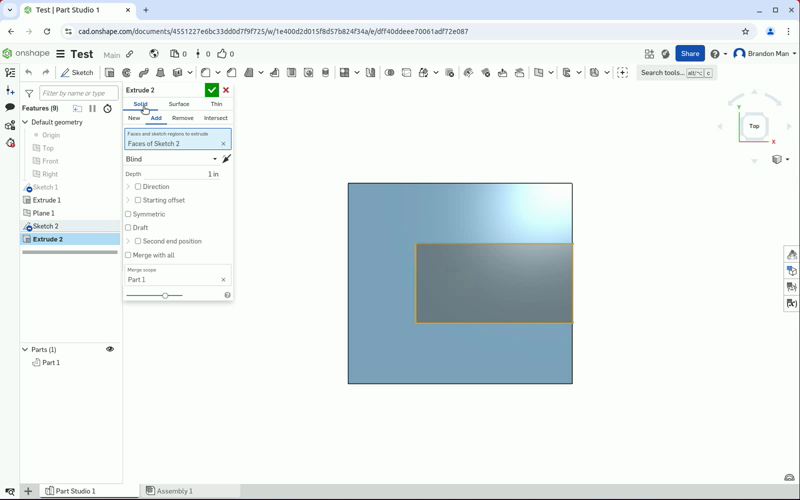
mouse_move(143, 106)
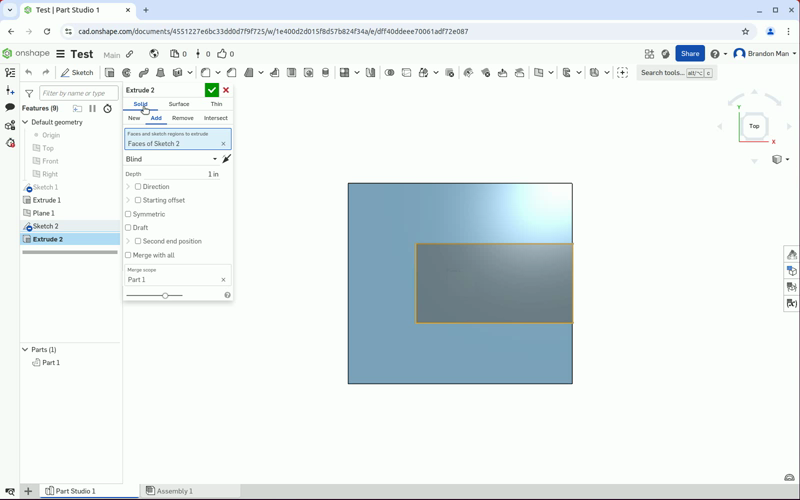
click(143, 106)
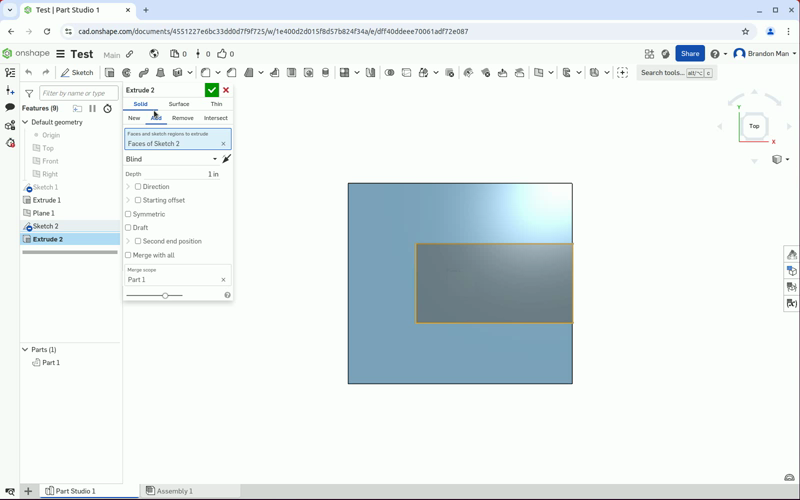
mouse_move(186, 120)
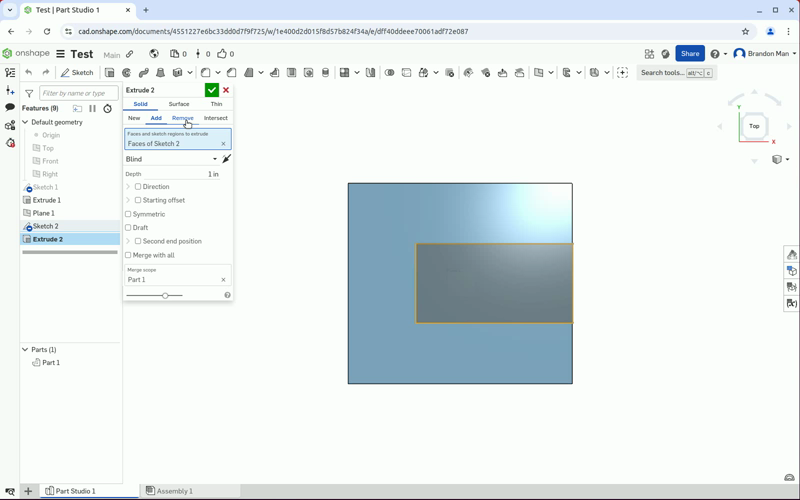
click(186, 120)
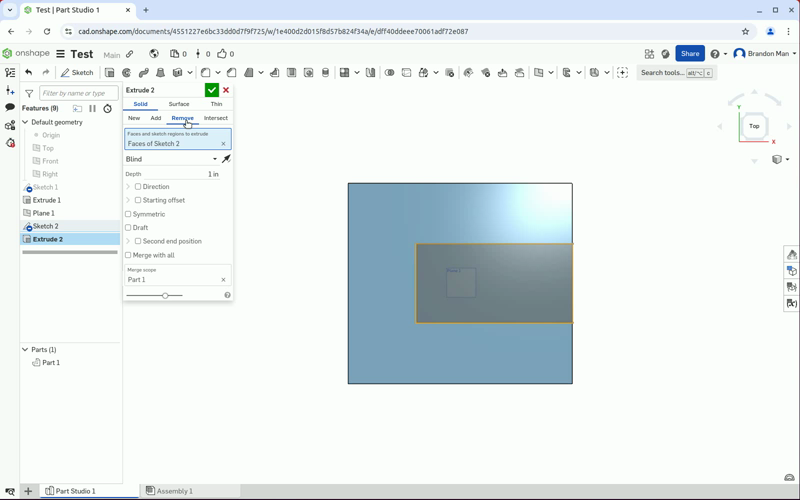
key(tab, 4)
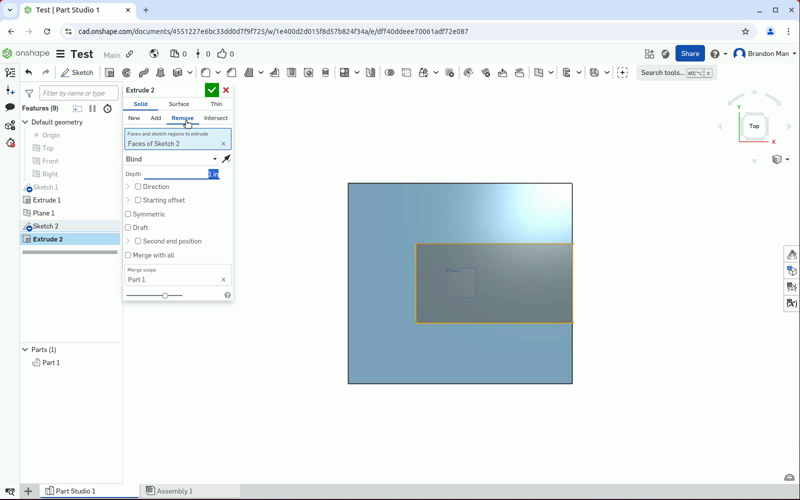
text(5.777)
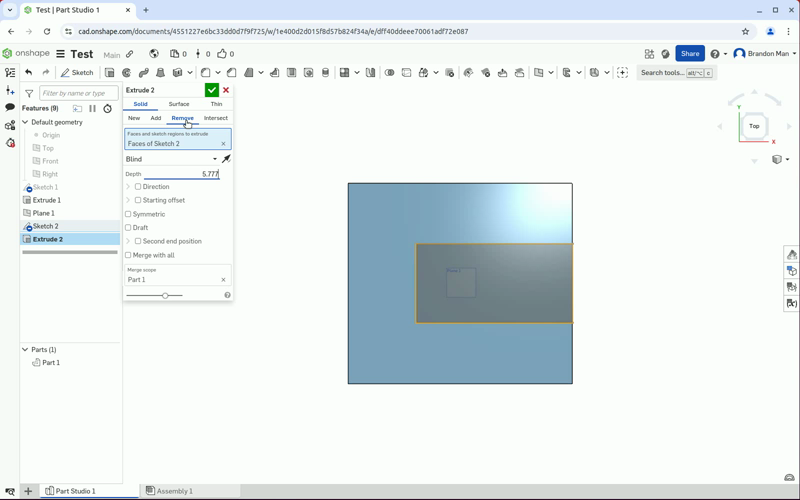
key(tab, 6)
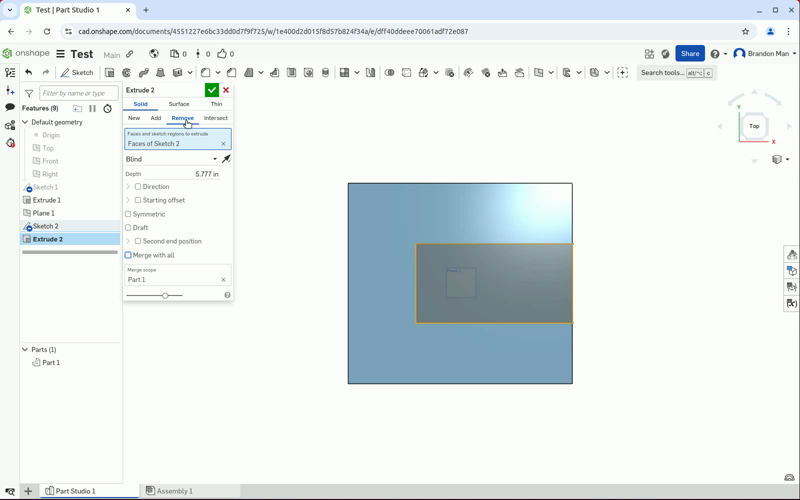
key(space)
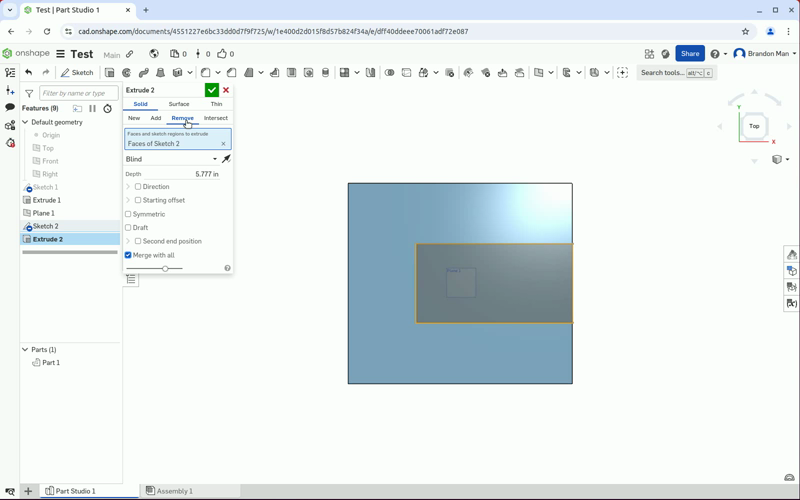
key(enter)
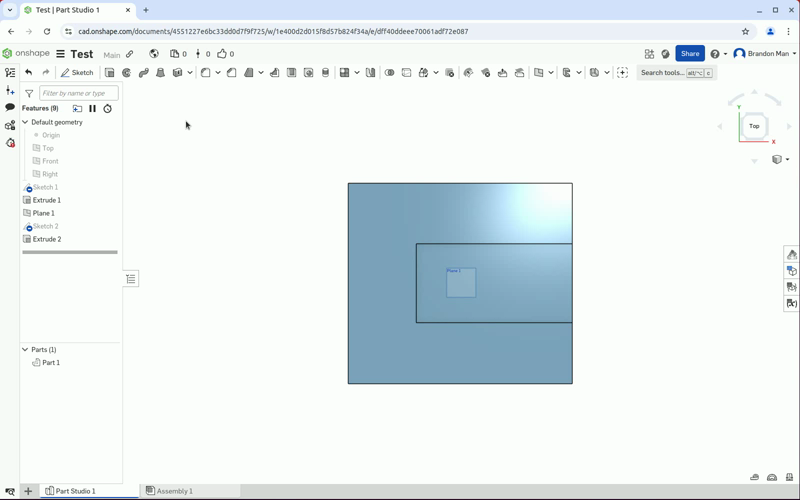
key(shift+h)
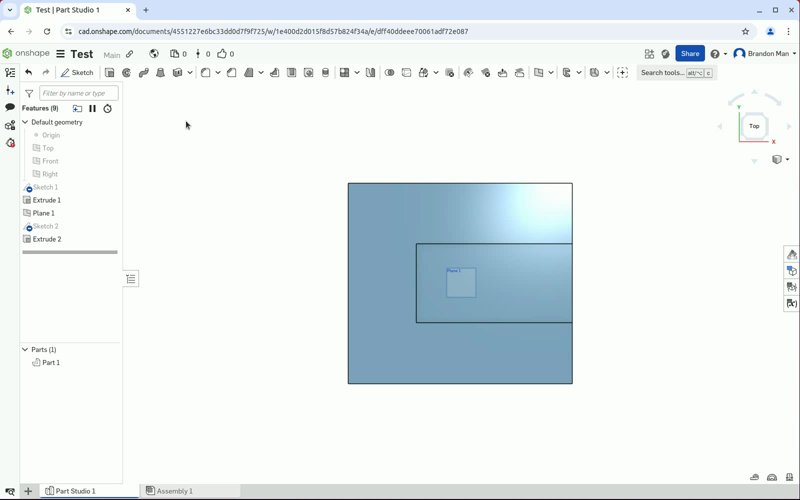
key(shift+h)
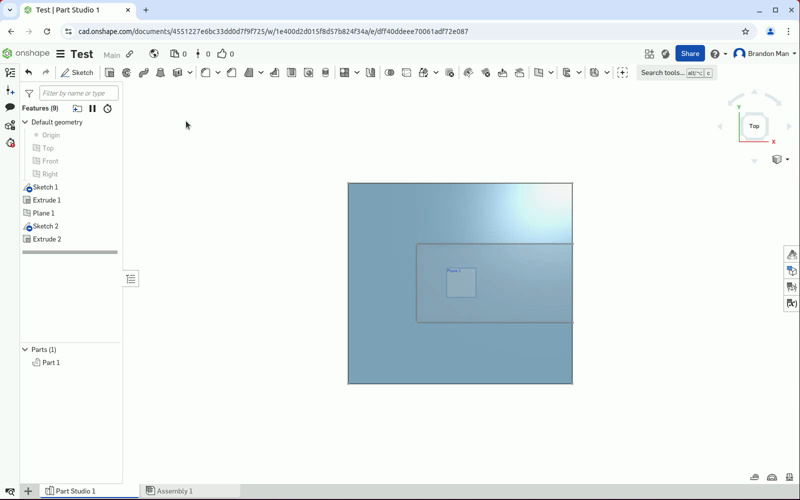
key(shift+7)
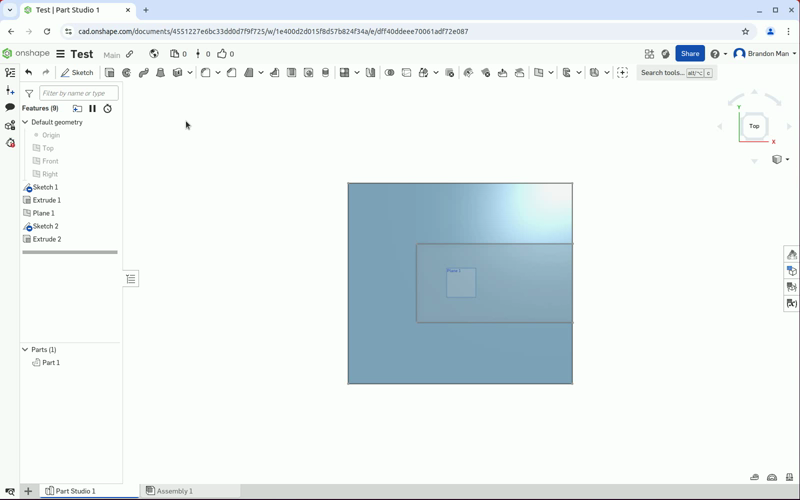
key(up, 3)
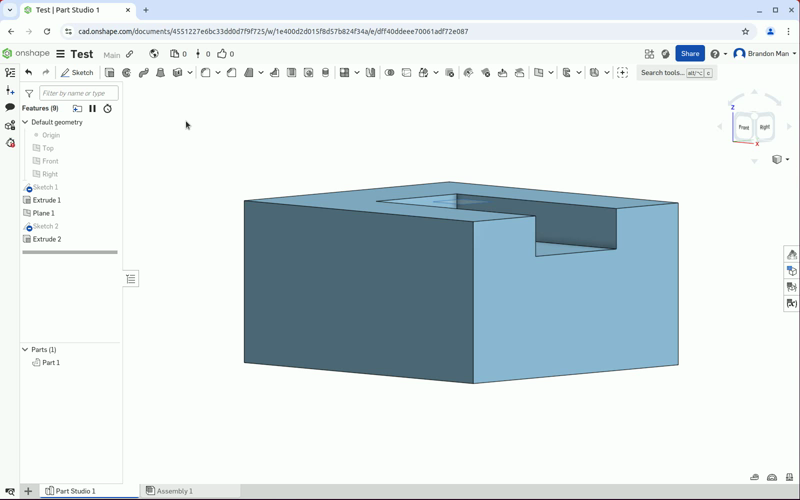
key(left, 3)
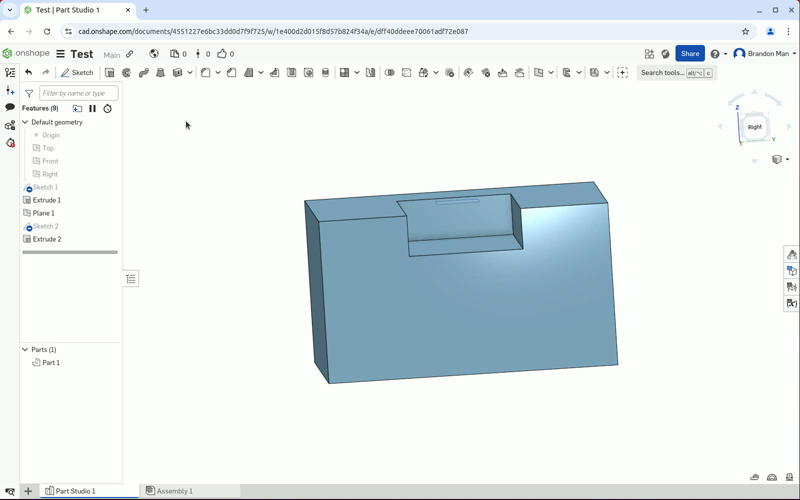
key(right, 3)
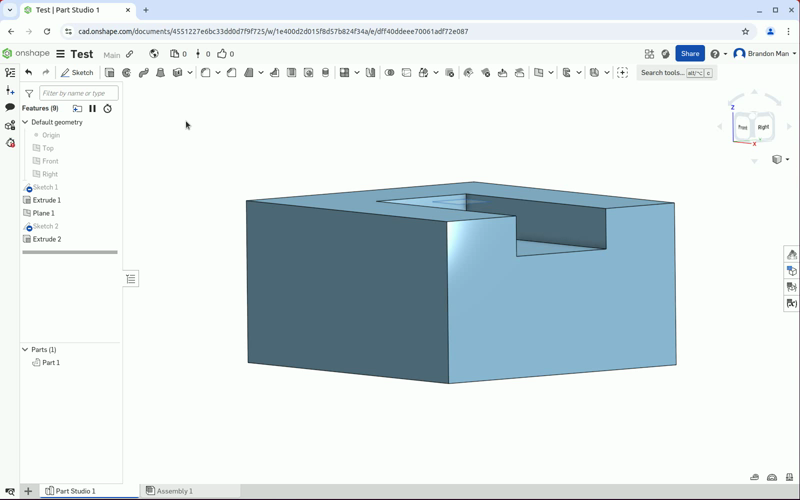
key(down, 3)
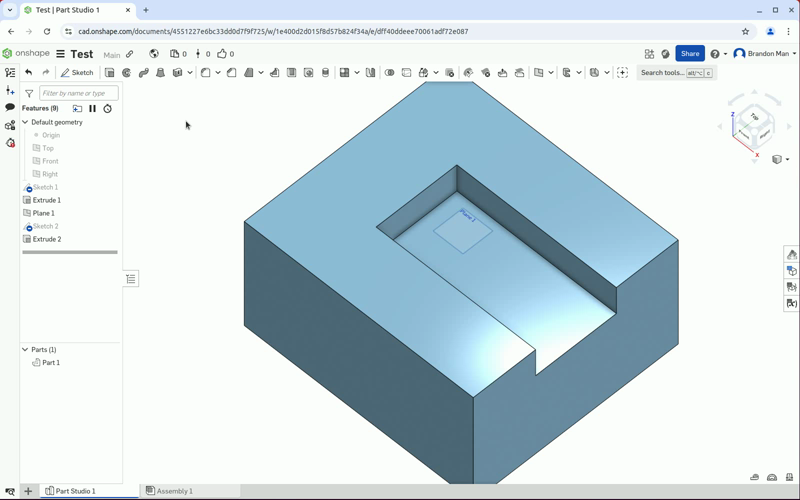
mouse_move(73, 189)
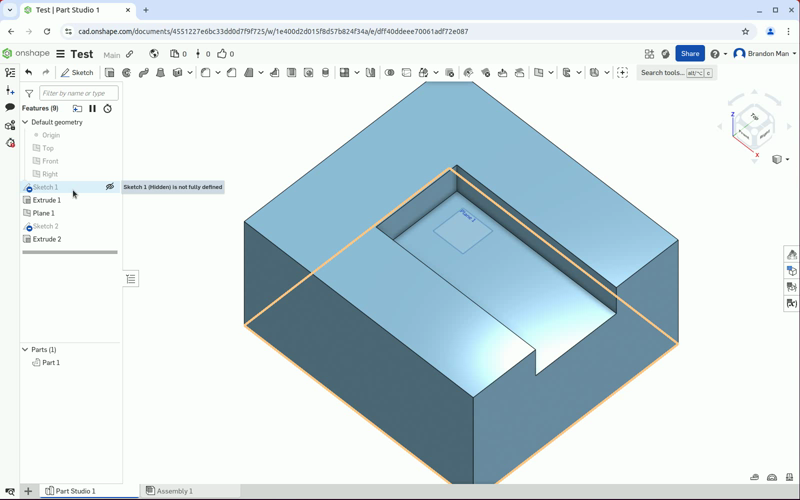
click(73, 189)